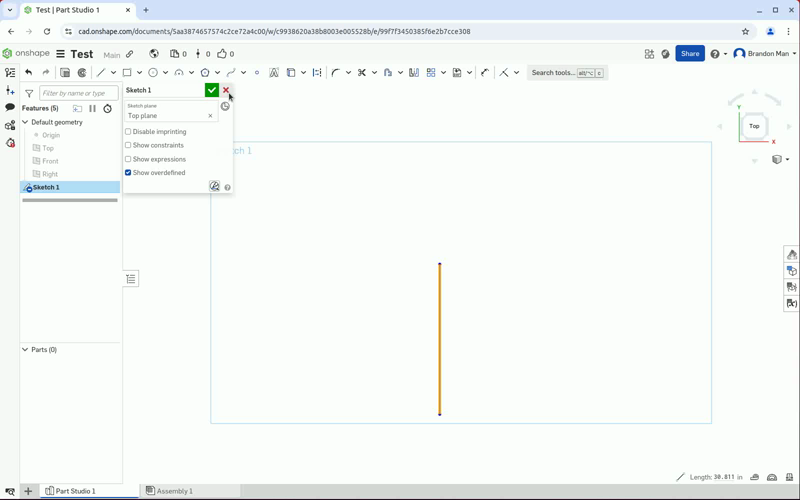
key(shift+h)
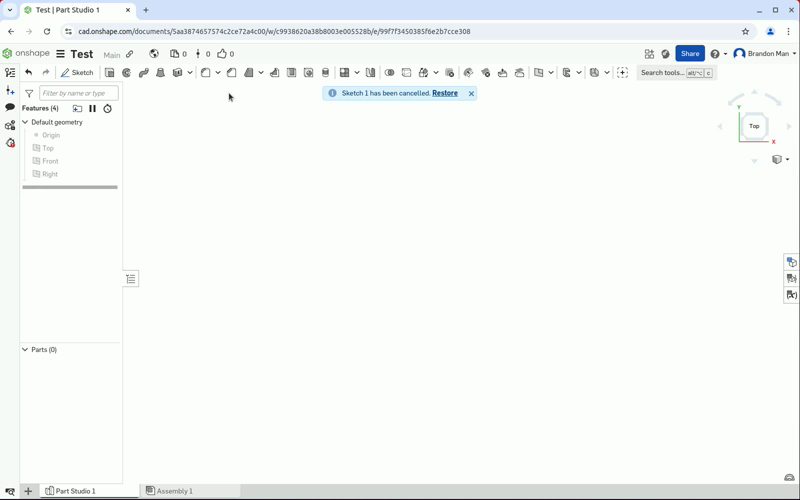
mouse_move(73, 352)
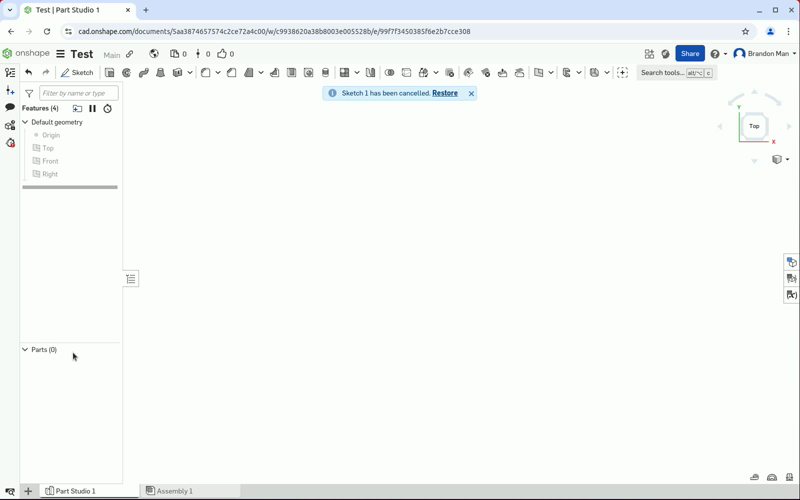
key(y)
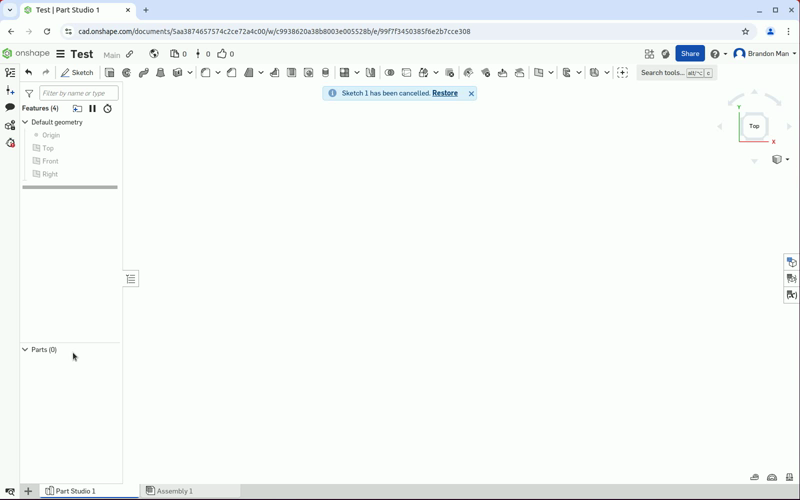
key(shift+p)
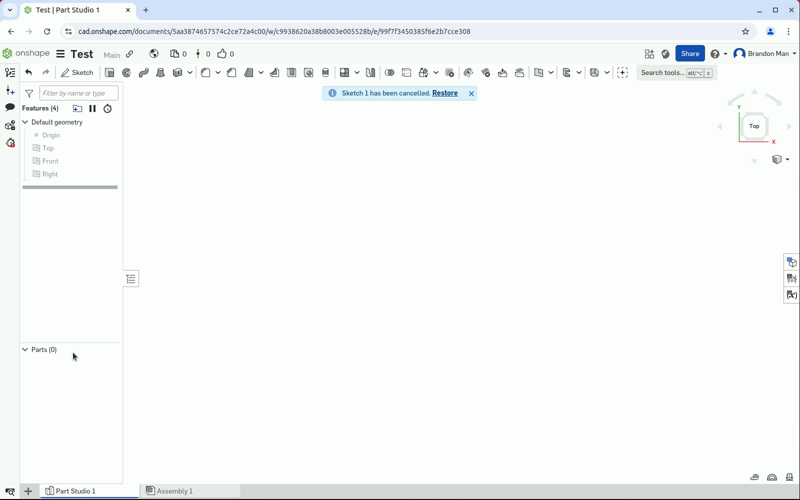
key(space)
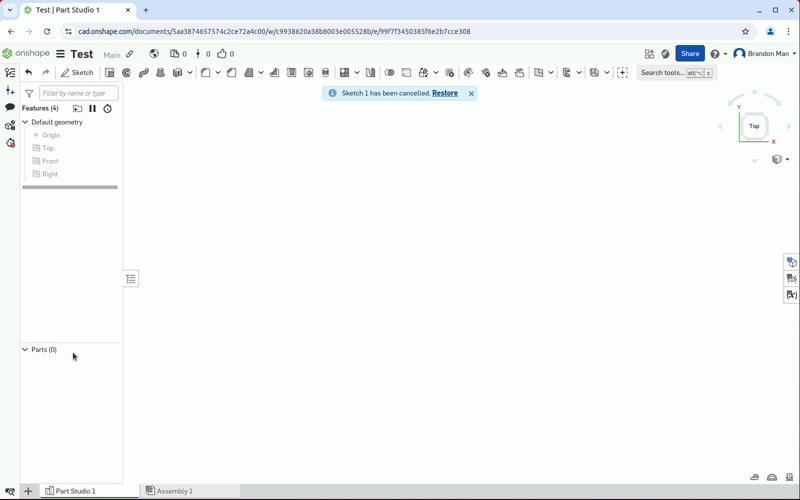
key_down(shift)
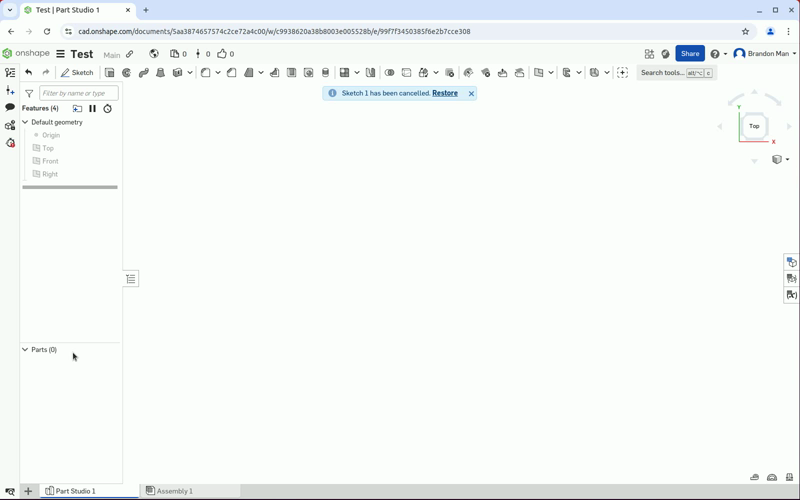
key(up)
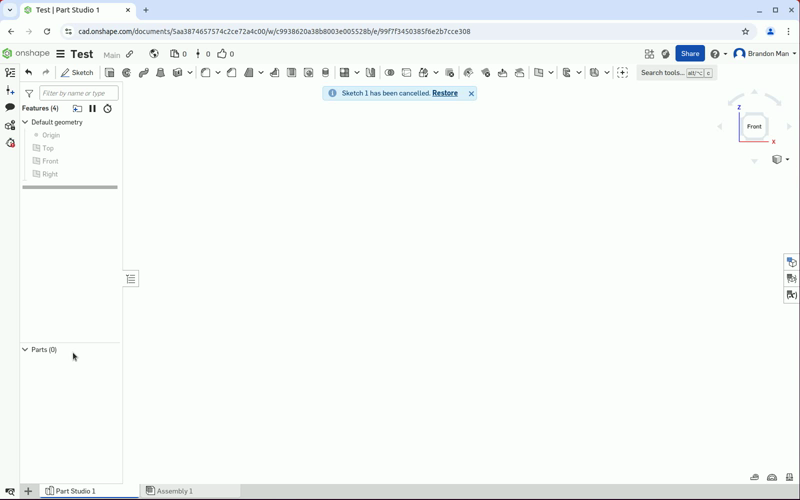
key_up(shift)
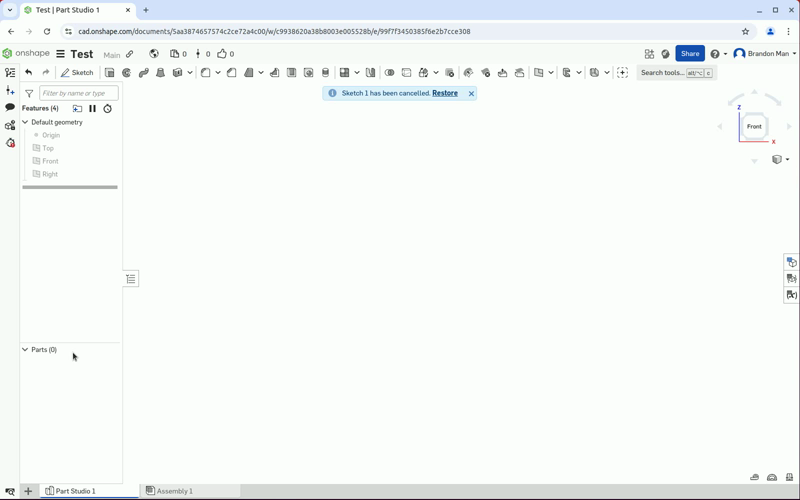
key(space)
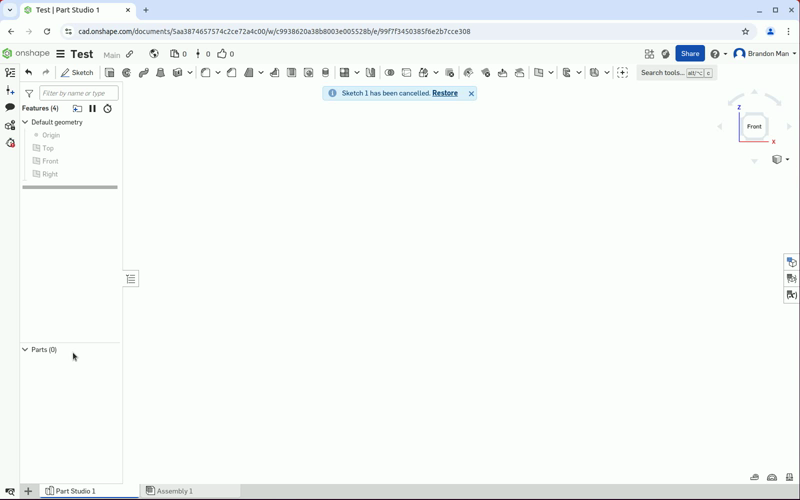
key_down(shift)
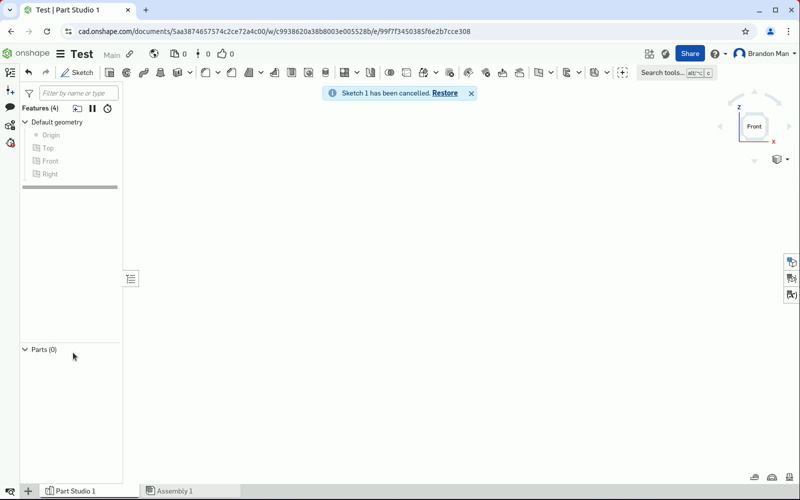
key(left)
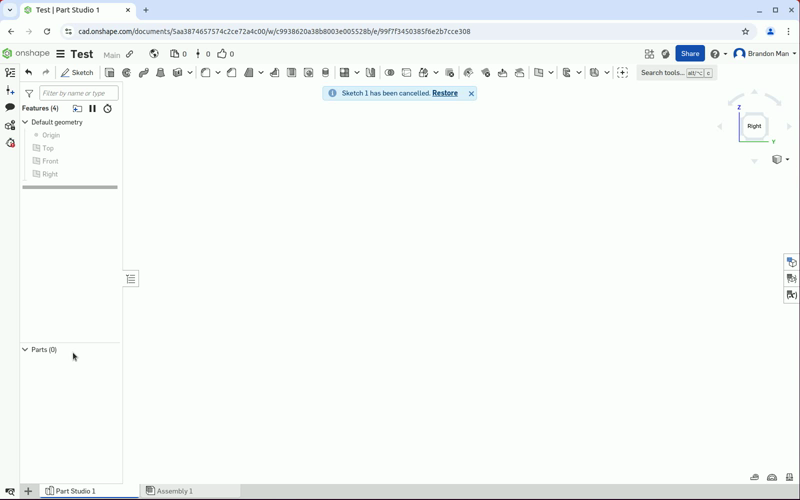
key_up(shift)
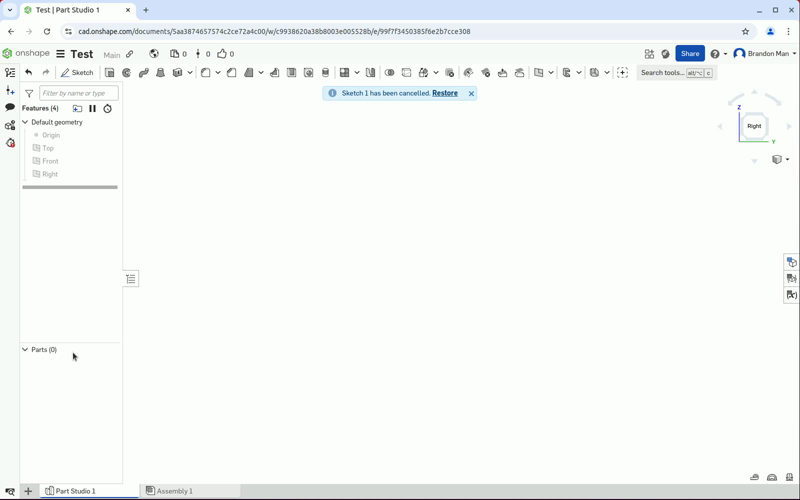
mouse_move(73, 352)
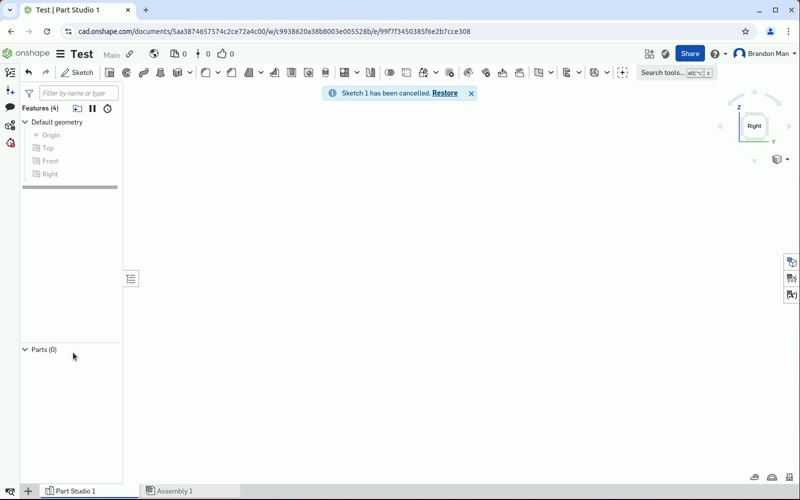
key(shift+y)
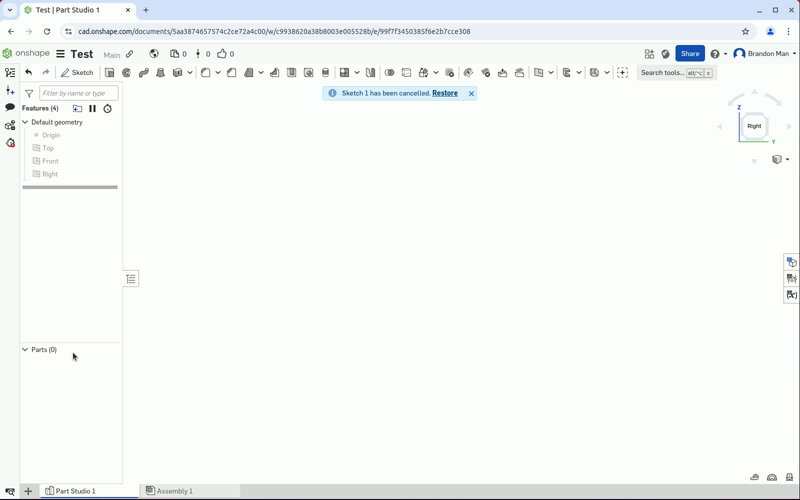
key(shift+s)
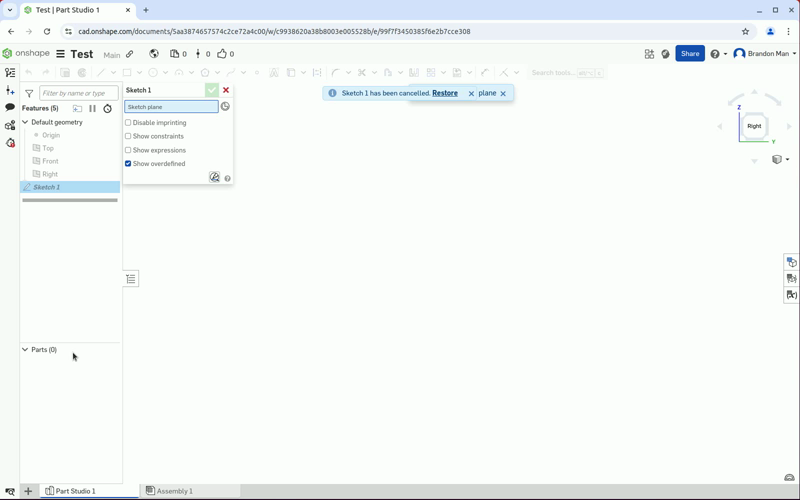
mouse_move(73, 176)
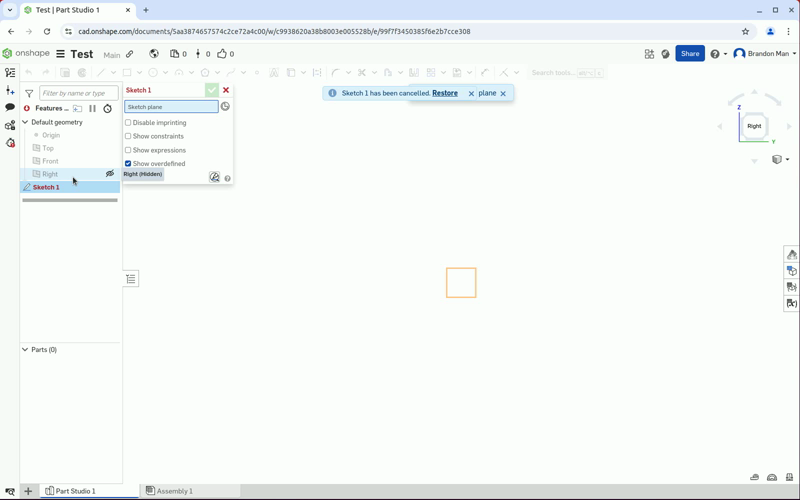
click(73, 176)
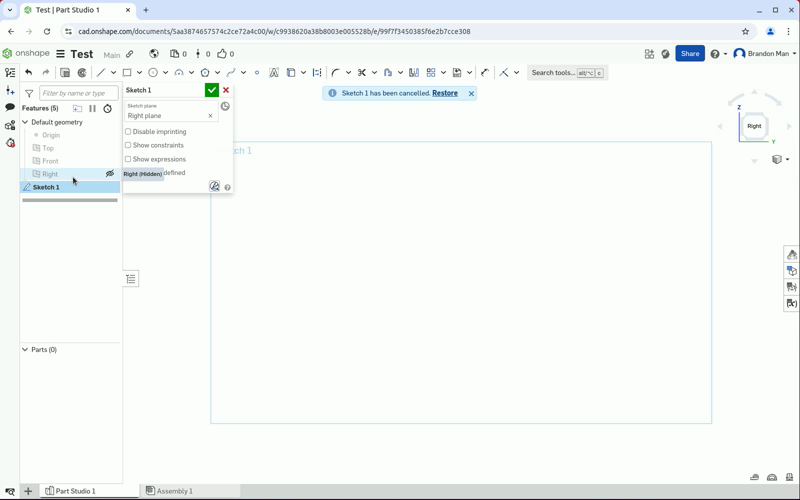
mouse_move(73, 352)
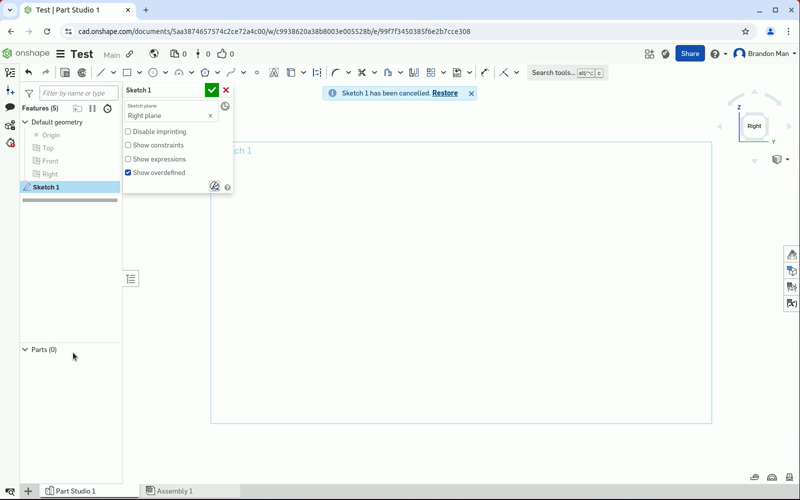
key(y)
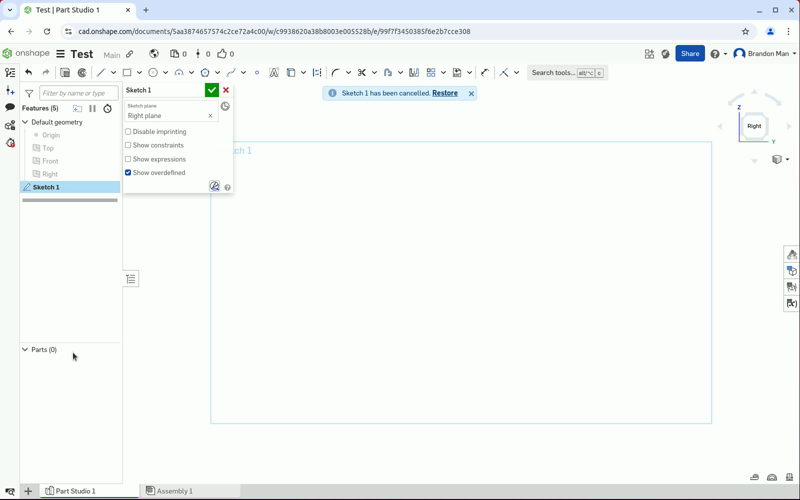
key(l)
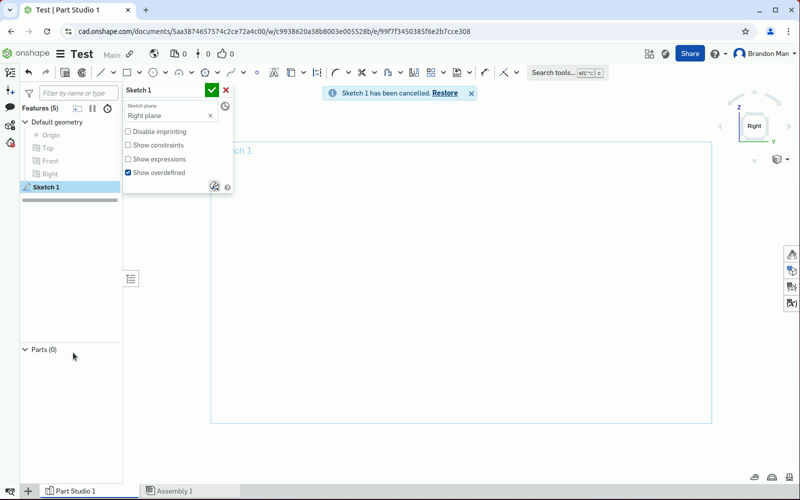
key_down(shift)
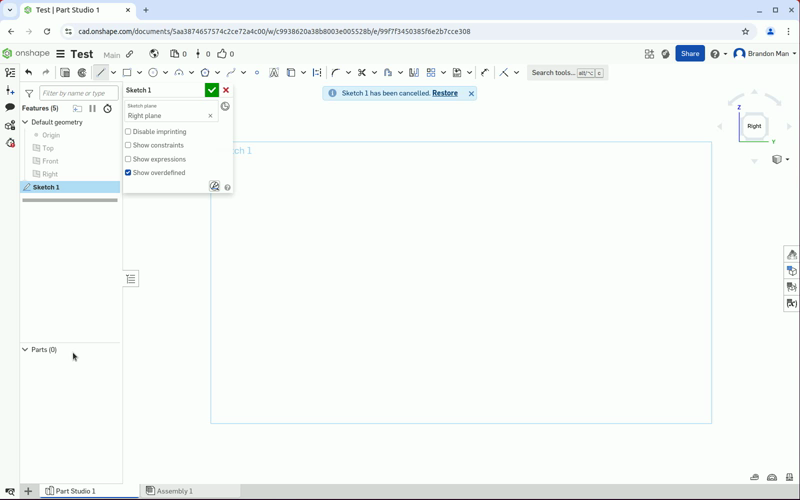
mouse_move(460, 308)
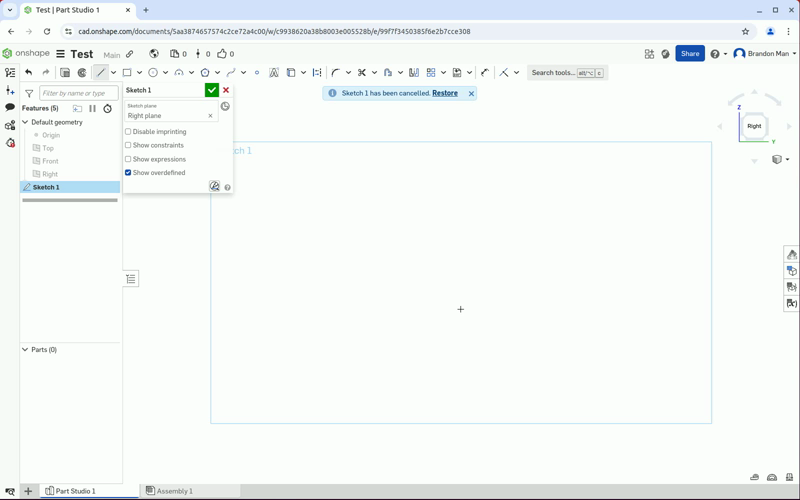
click(460, 308)
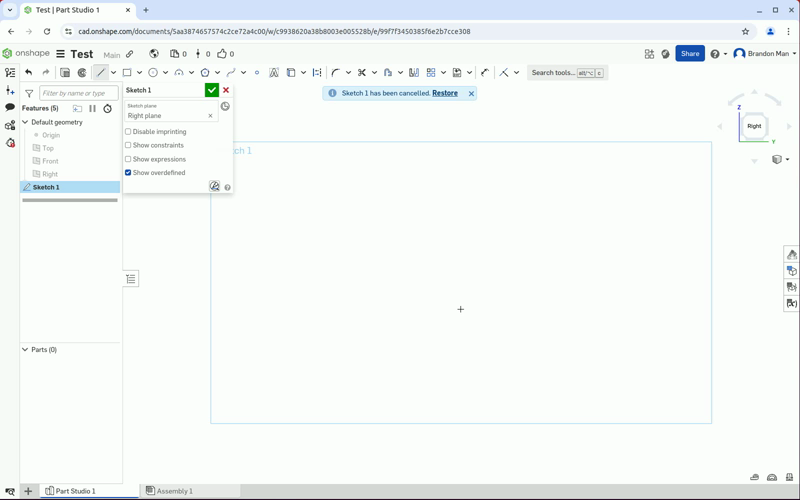
key_up(shift)
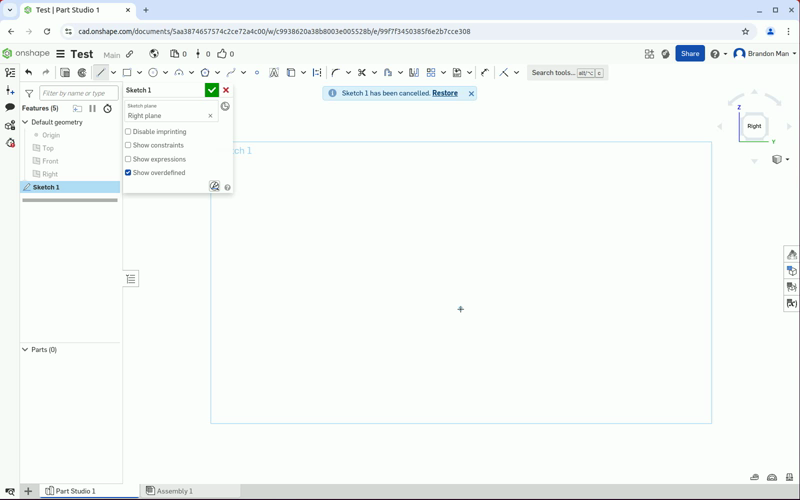
key_down(shift)
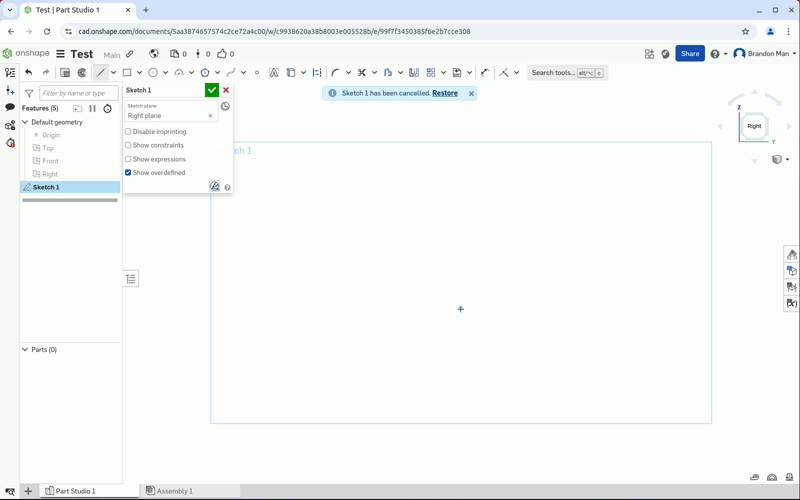
mouse_move(490, 308)
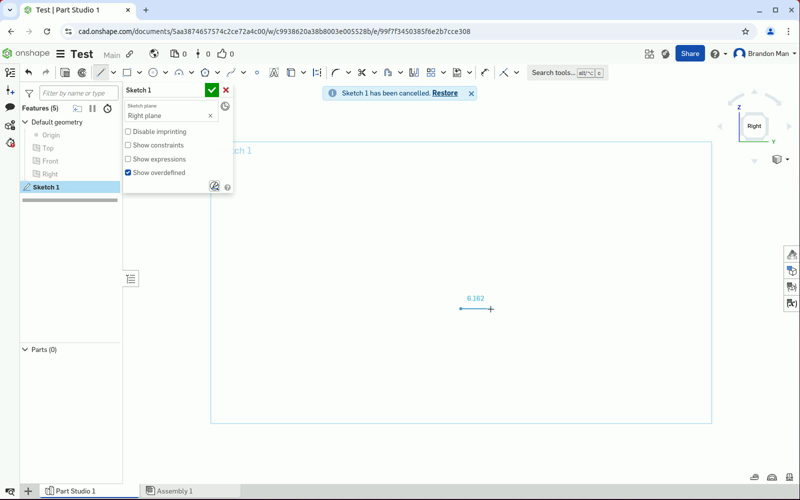
mouse_move(472, 308)
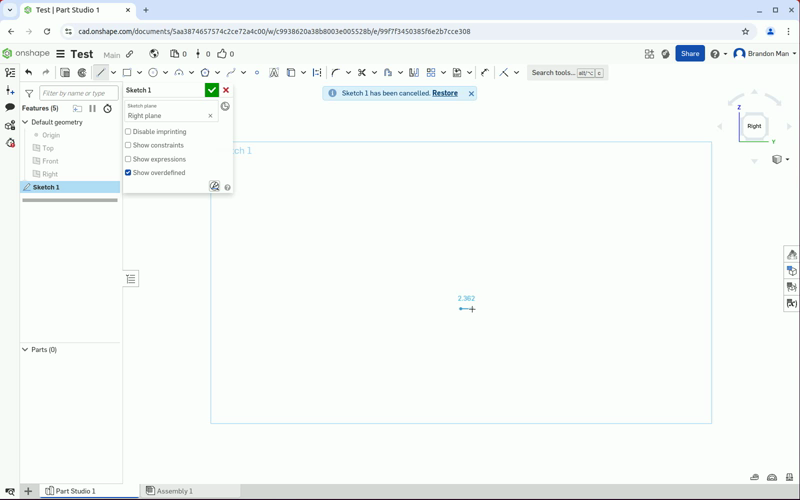
click(472, 308)
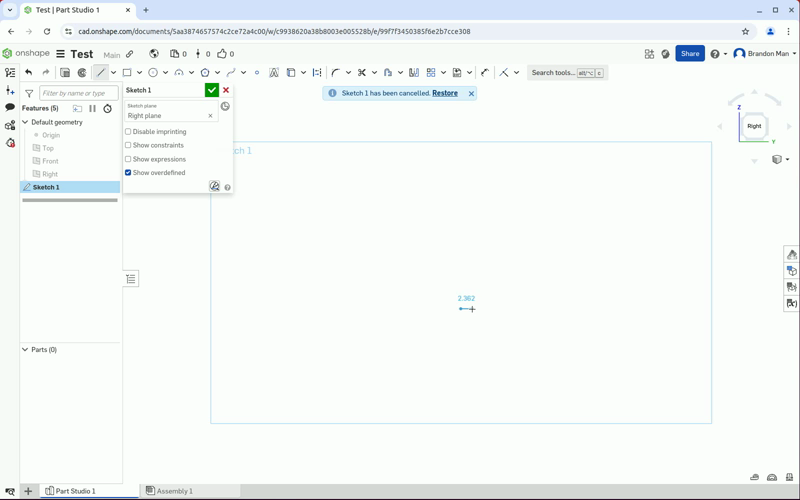
key_up(shift)
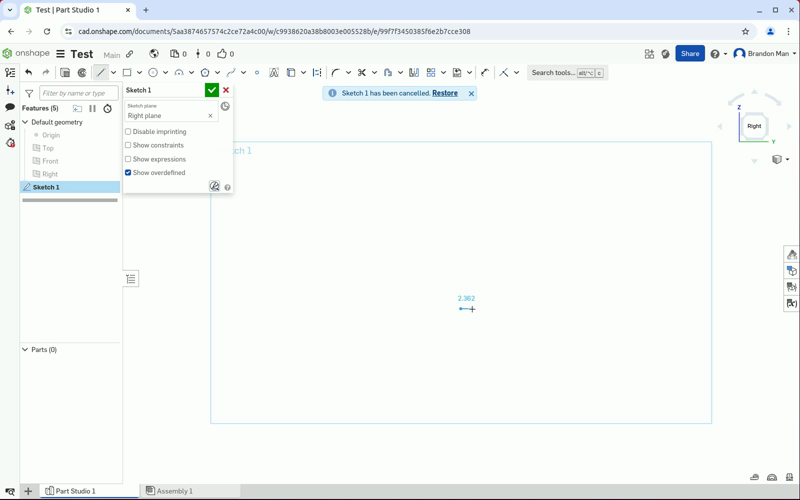
key_down(shift)
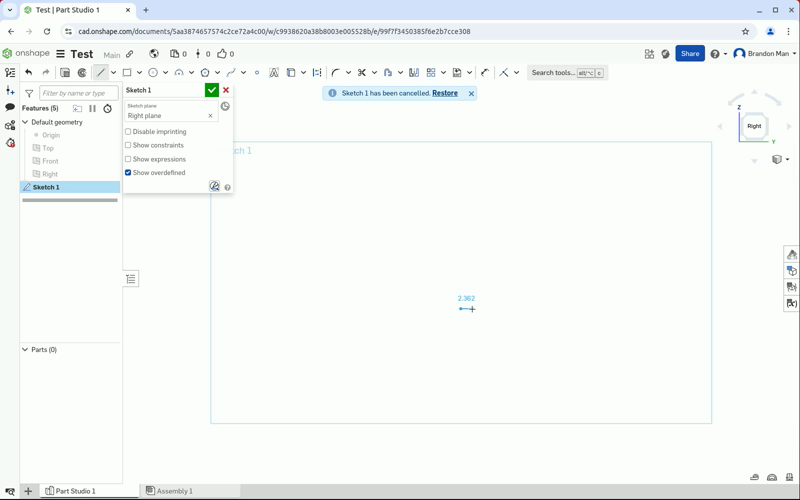
mouse_move(502, 308)
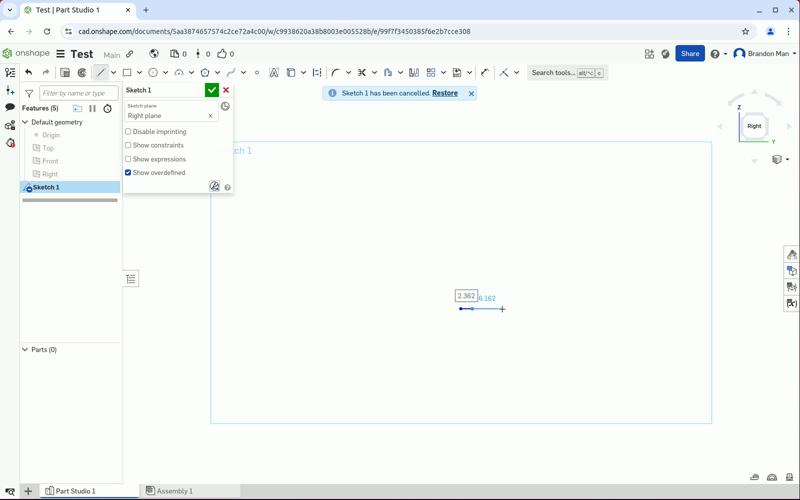
mouse_move(472, 252)
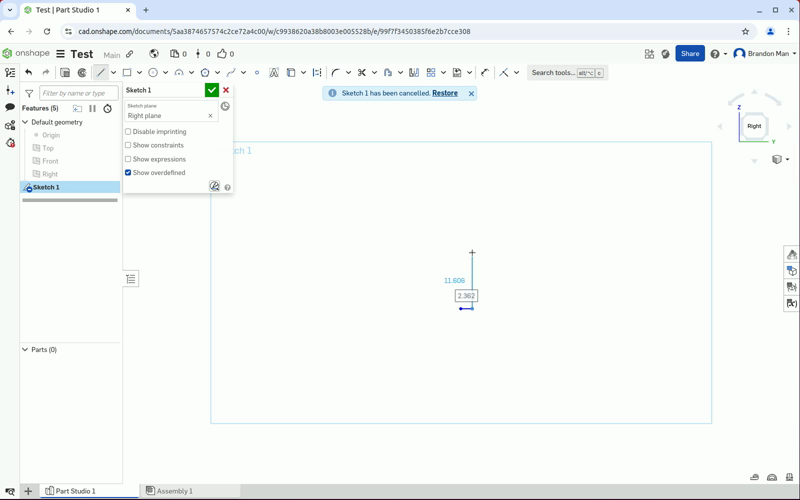
click(472, 252)
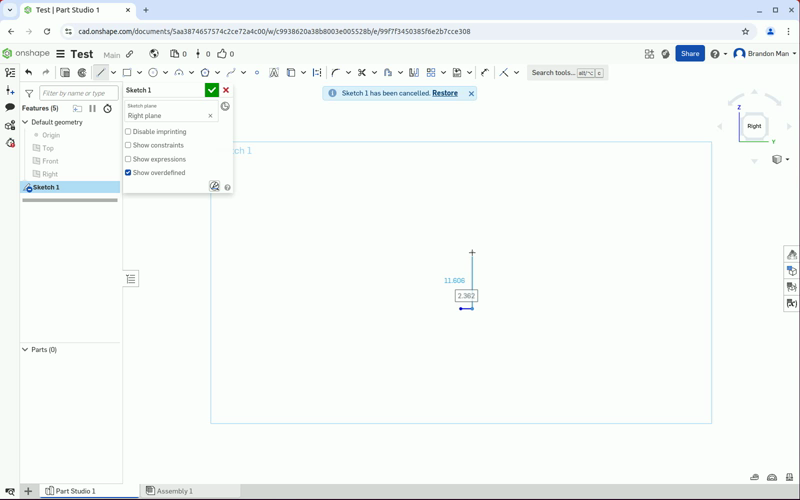
key_up(shift)
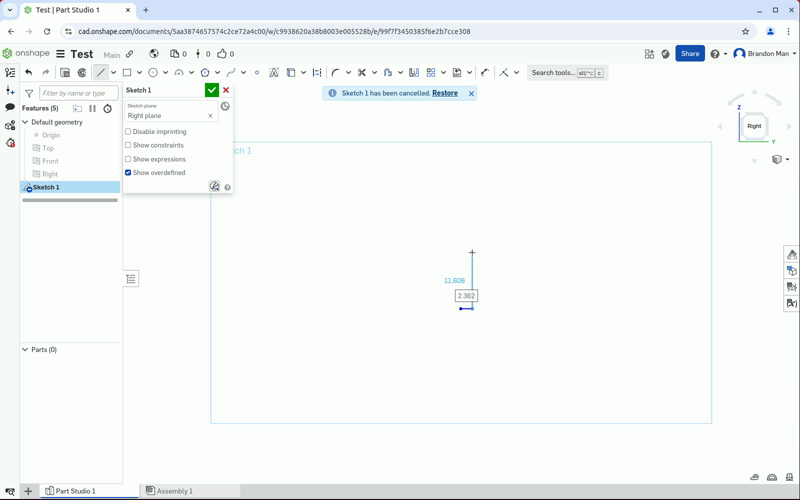
key_down(shift)
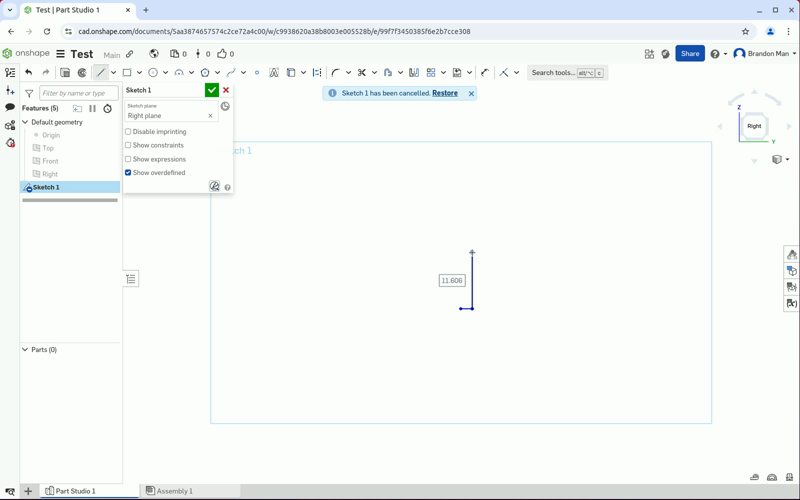
mouse_move(502, 252)
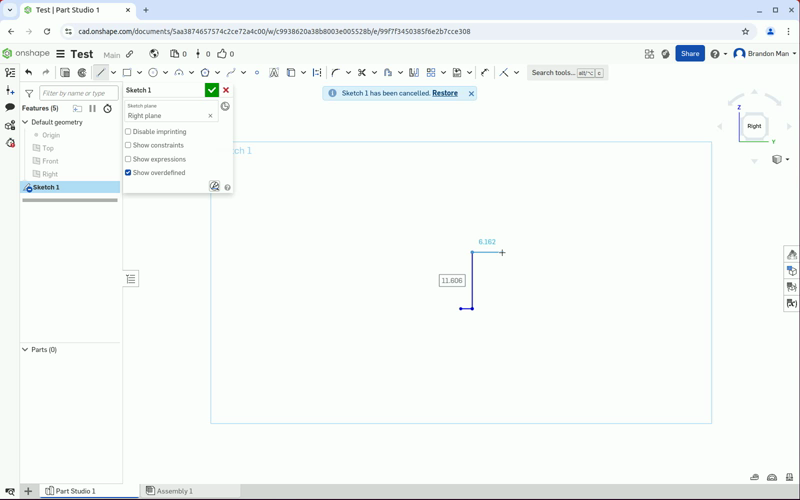
mouse_move(460, 252)
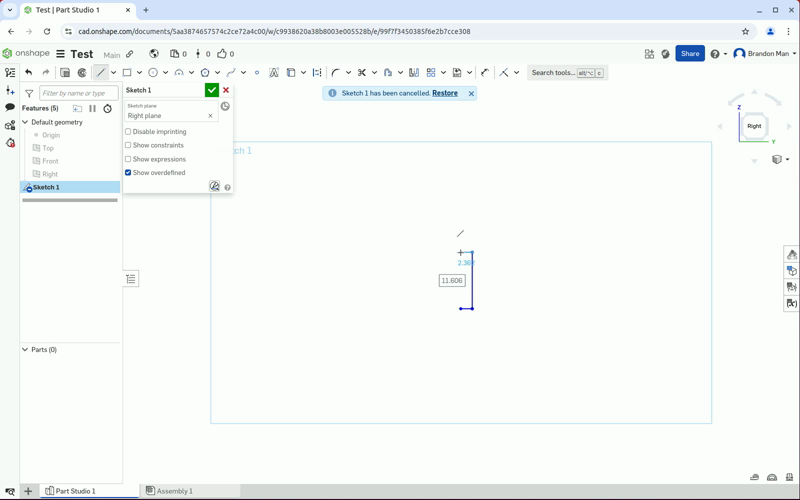
click(460, 252)
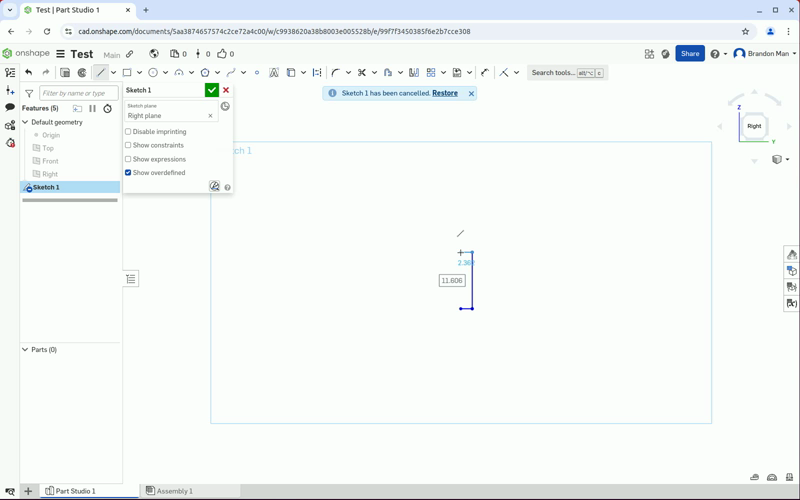
key_up(shift)
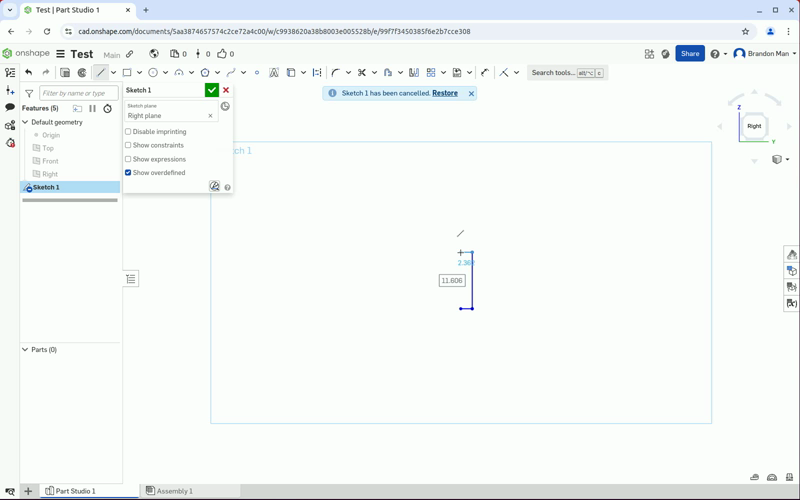
mouse_move(490, 252)
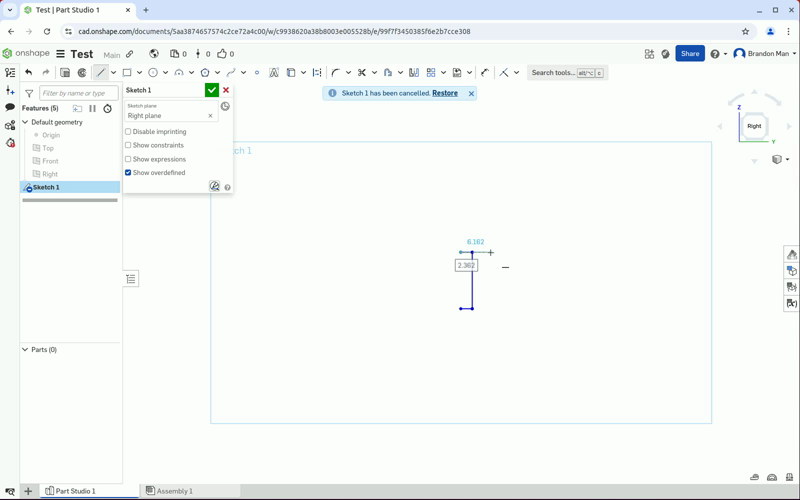
key_down(shift)
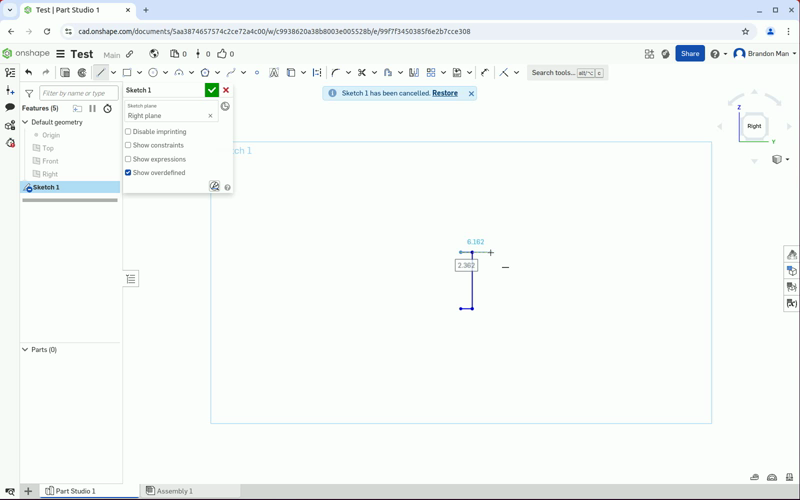
mouse_move(460, 308)
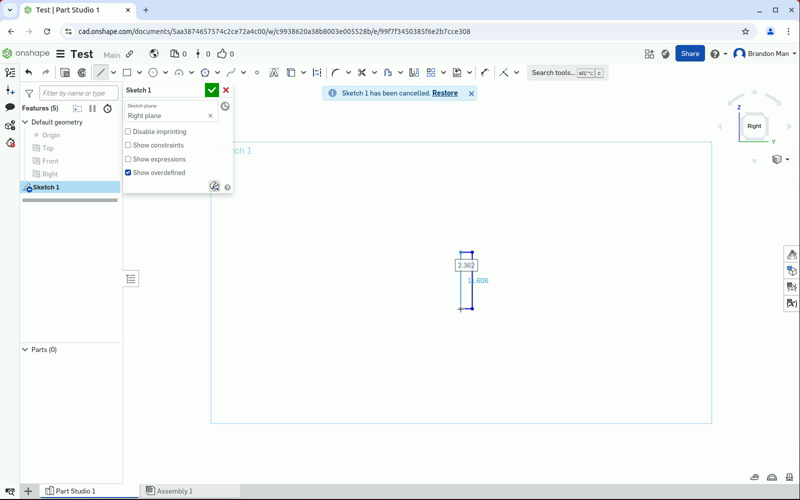
key_up(shift)
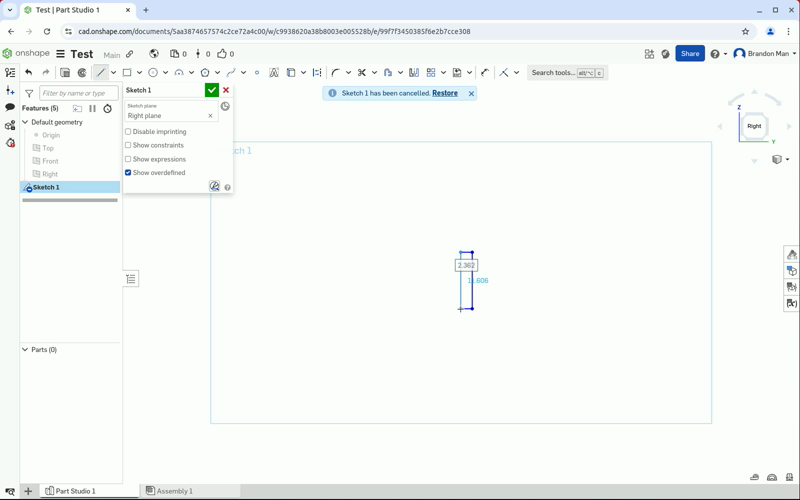
click(460, 308)
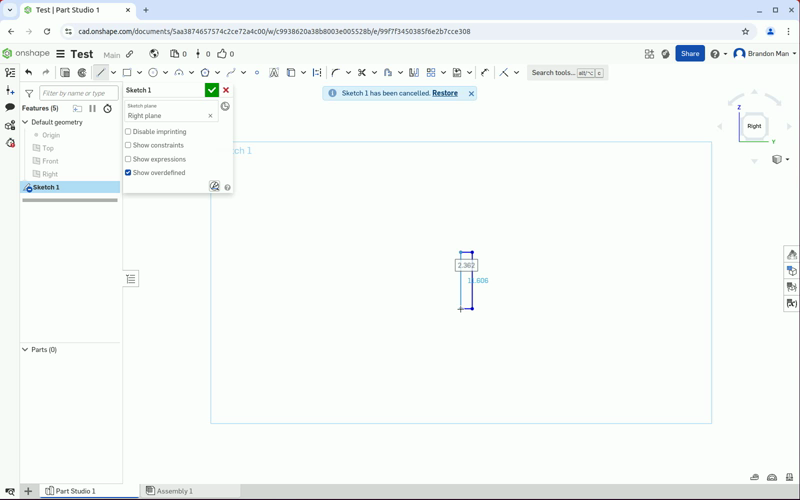
key(esc)
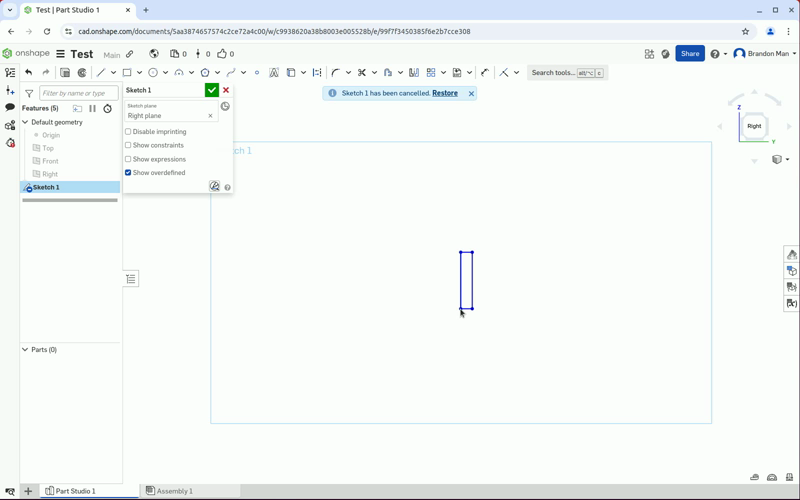
mouse_move(468, 302)
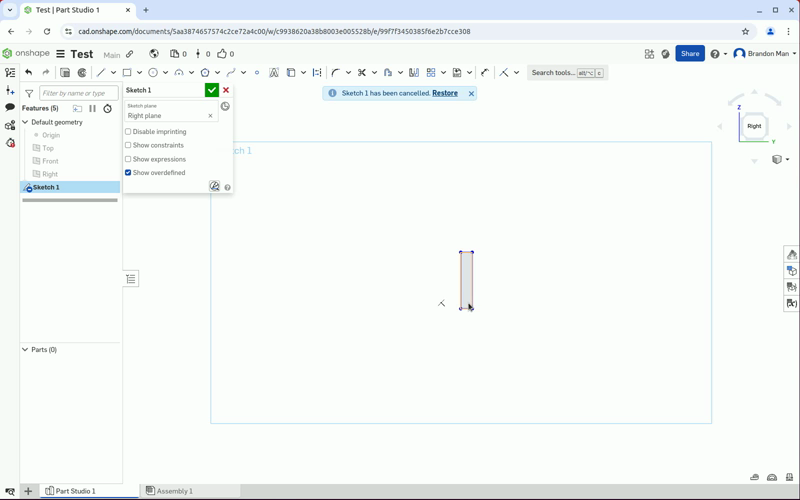
scroll(6)
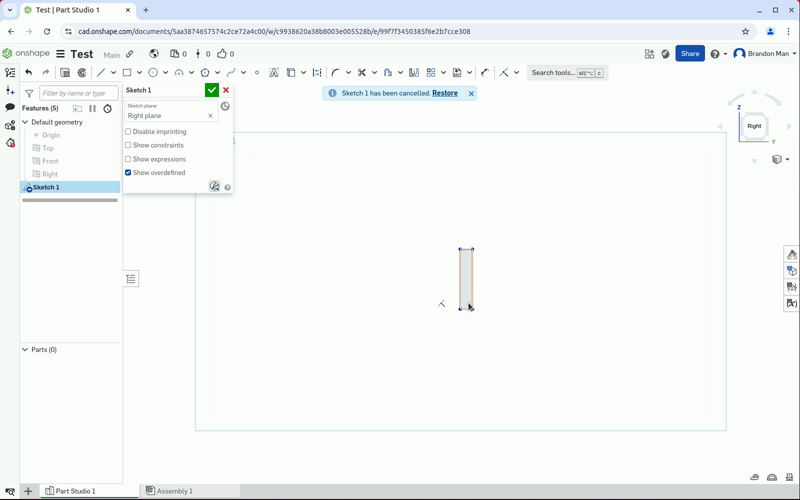
scroll(6)
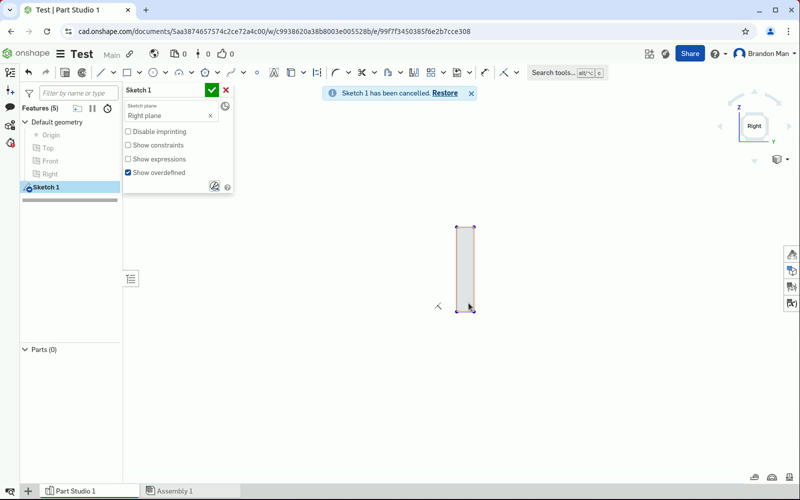
scroll(6)
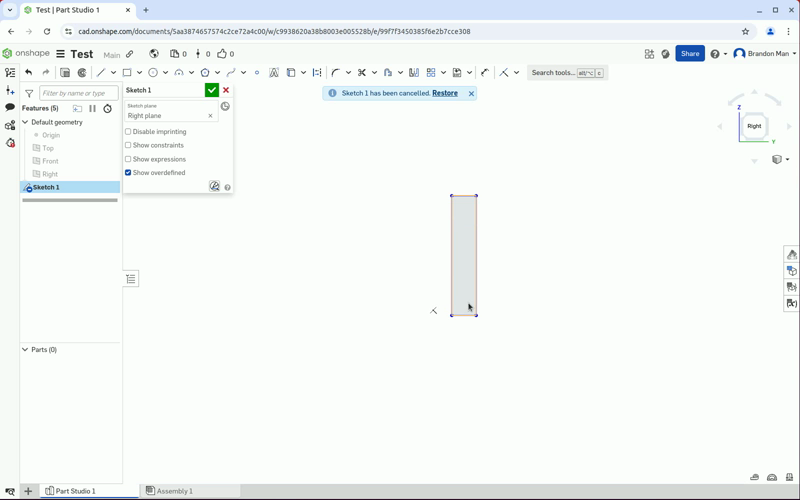
scroll(6)
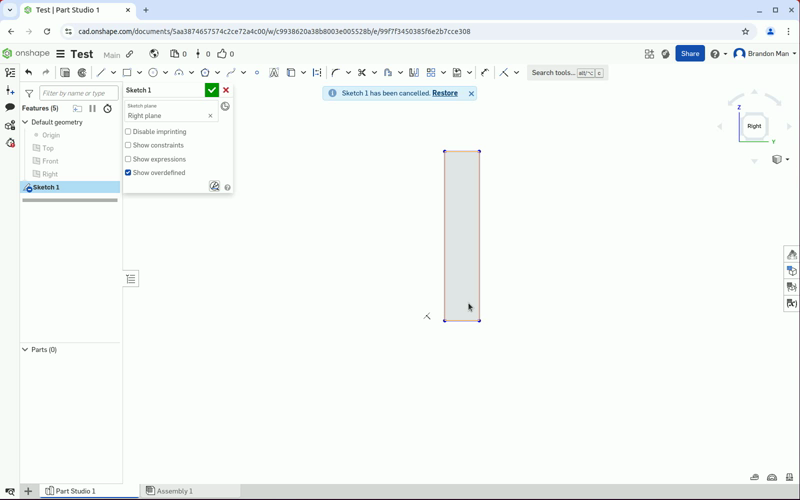
scroll(6)
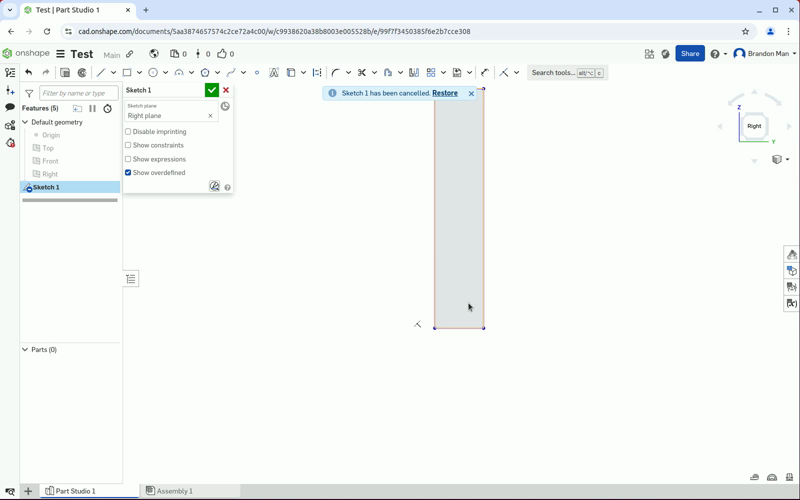
scroll(6)
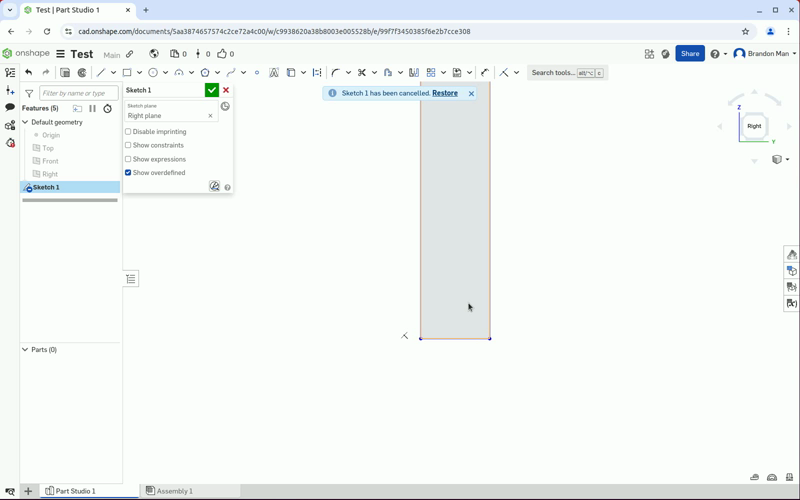
scroll(6)
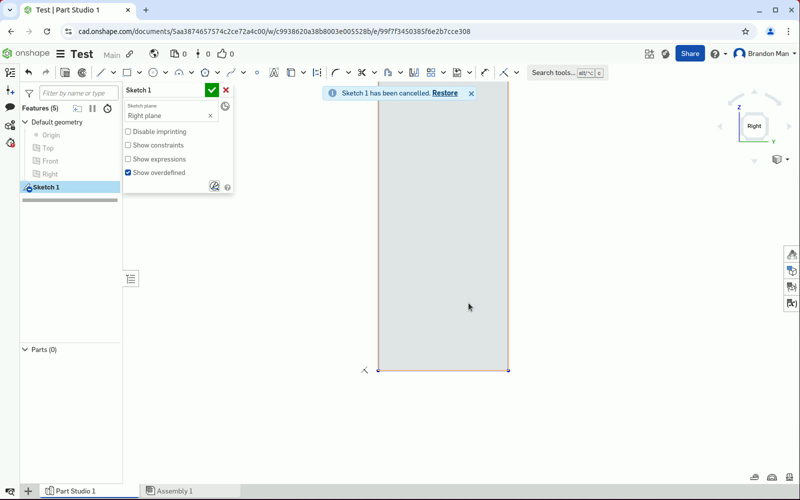
click(468, 302)
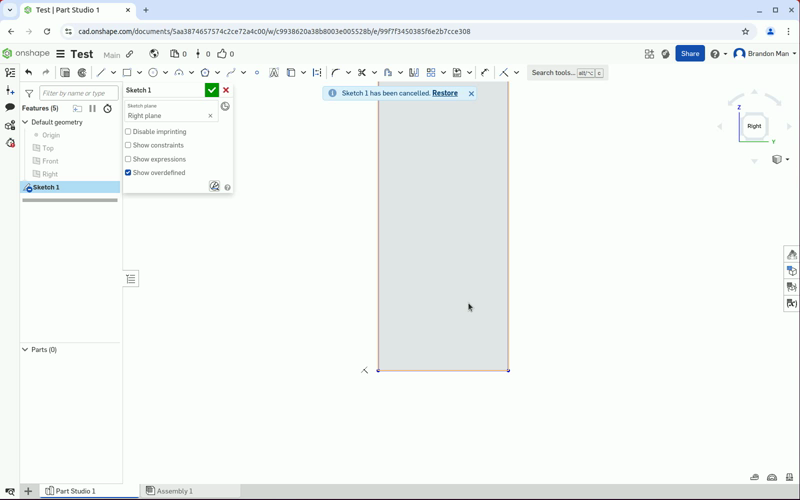
scroll(-6)
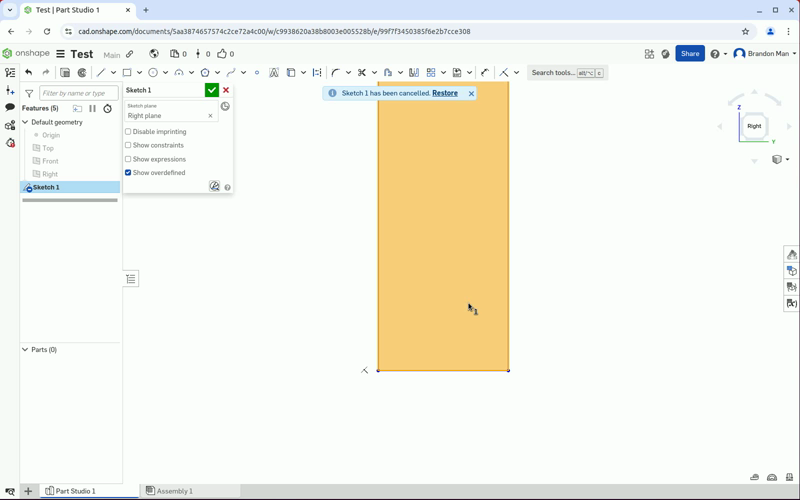
scroll(-6)
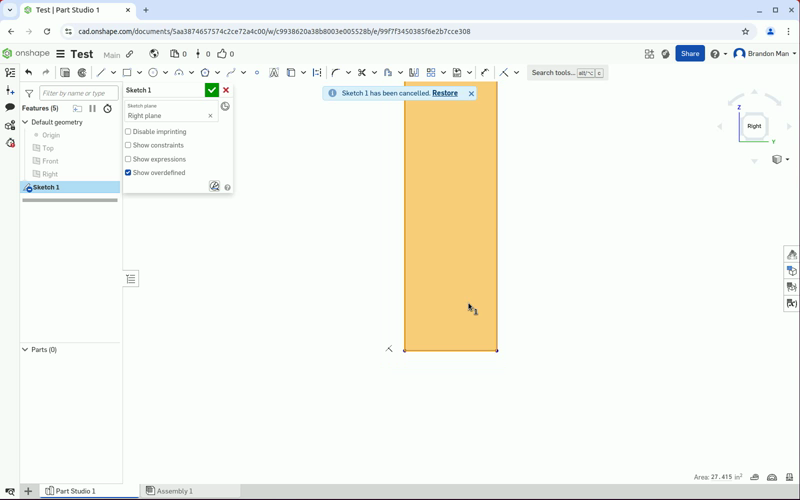
scroll(-6)
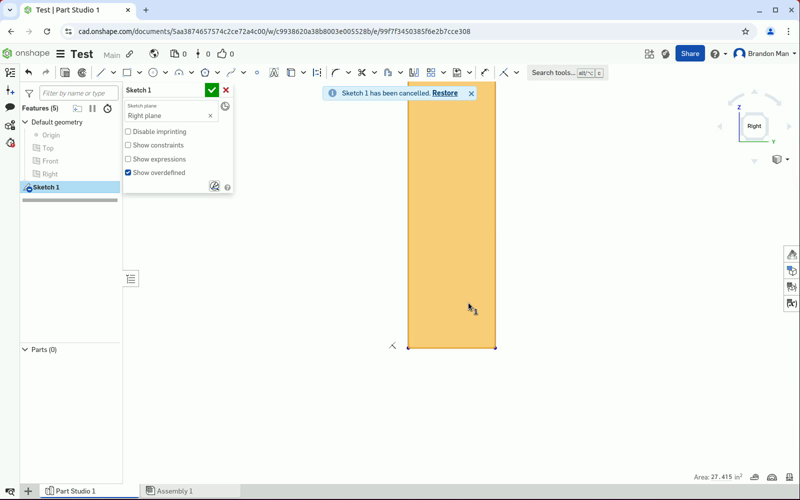
scroll(-6)
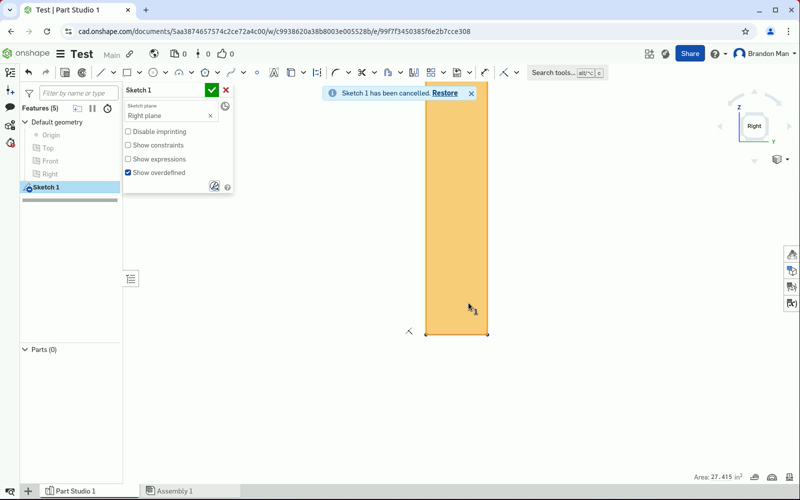
scroll(-6)
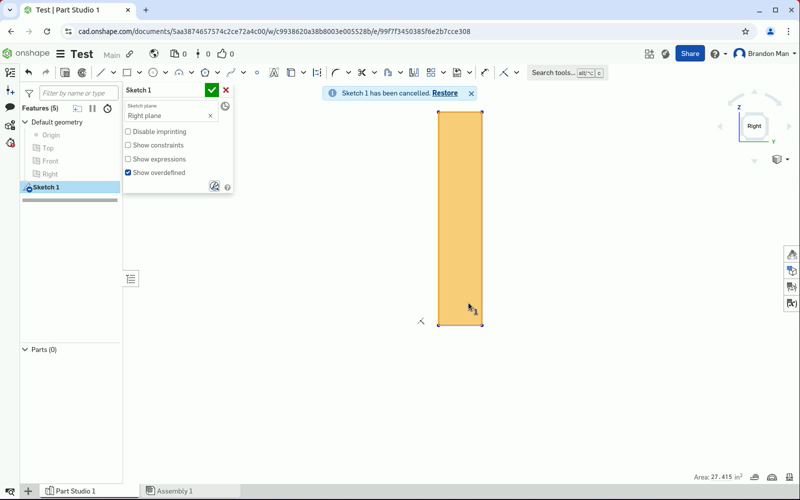
scroll(-6)
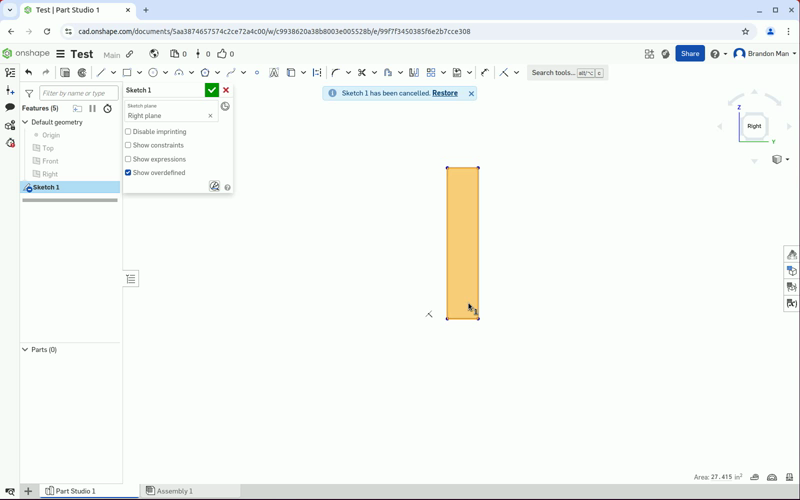
scroll(-6)
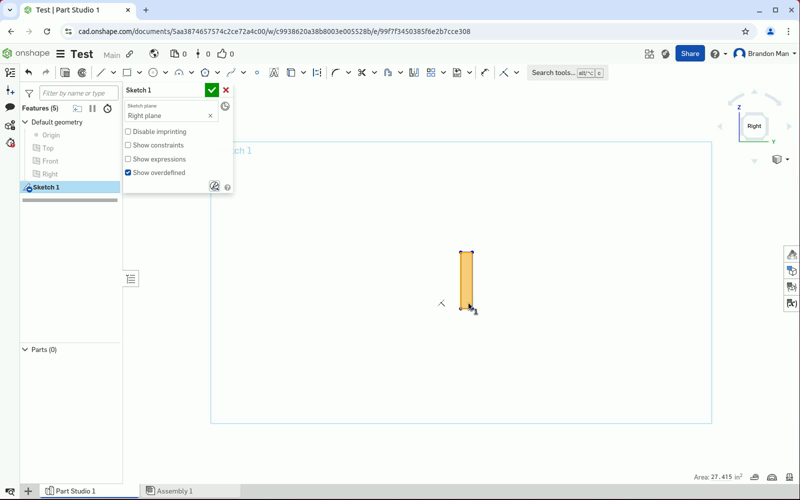
mouse_move(73, 352)
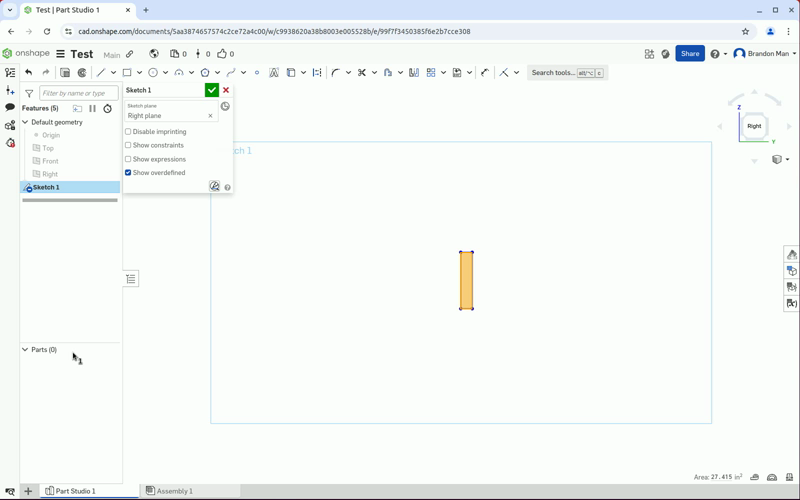
key(shift+y)
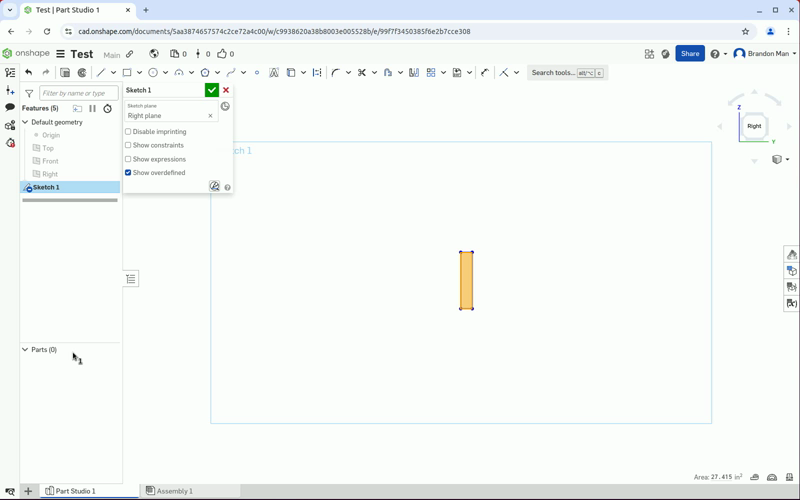
key(shift+e)
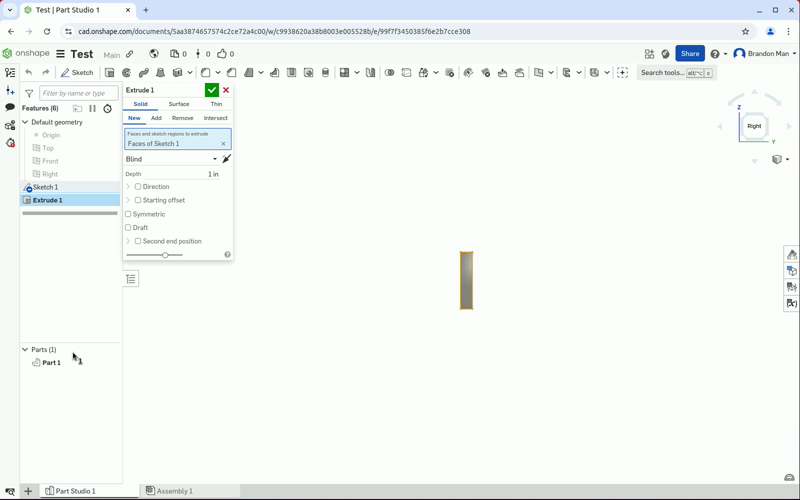
mouse_move(143, 106)
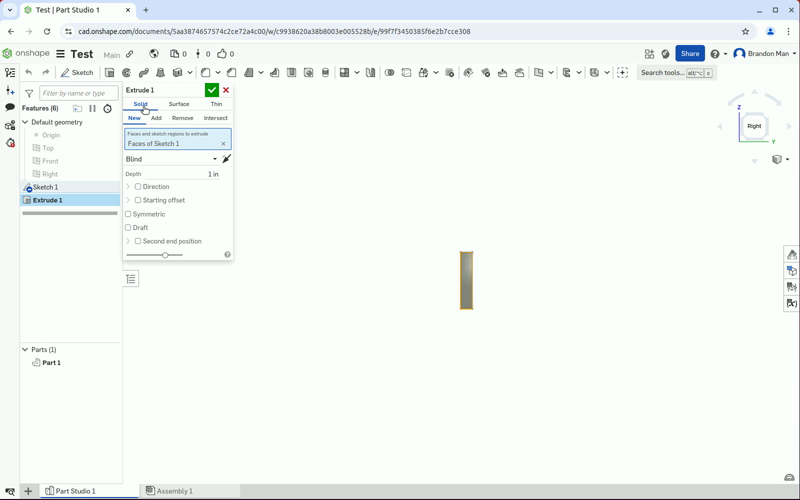
click(143, 106)
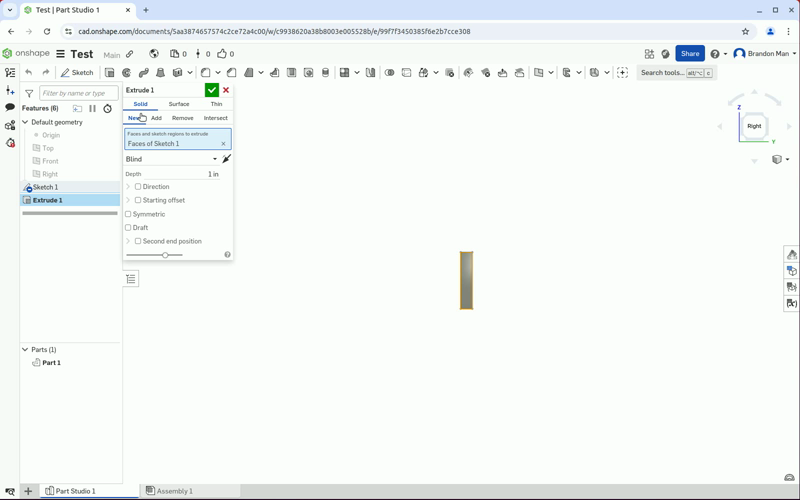
mouse_move(137, 120)
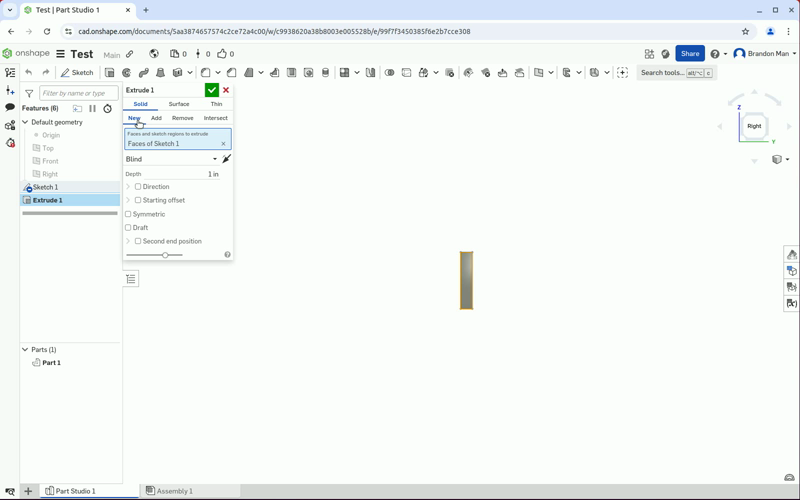
click(137, 120)
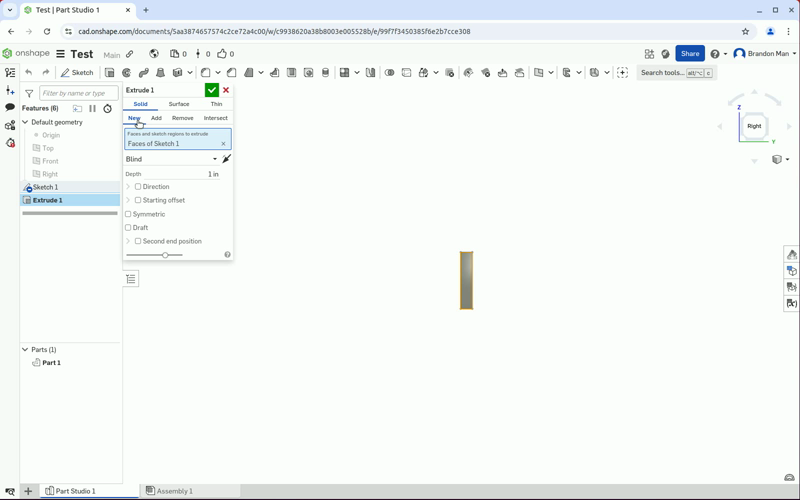
key(tab, 4)
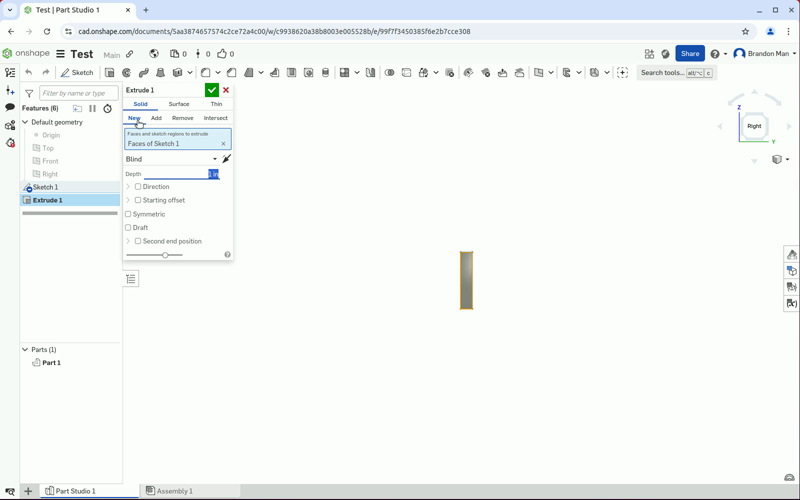
text(19.257)
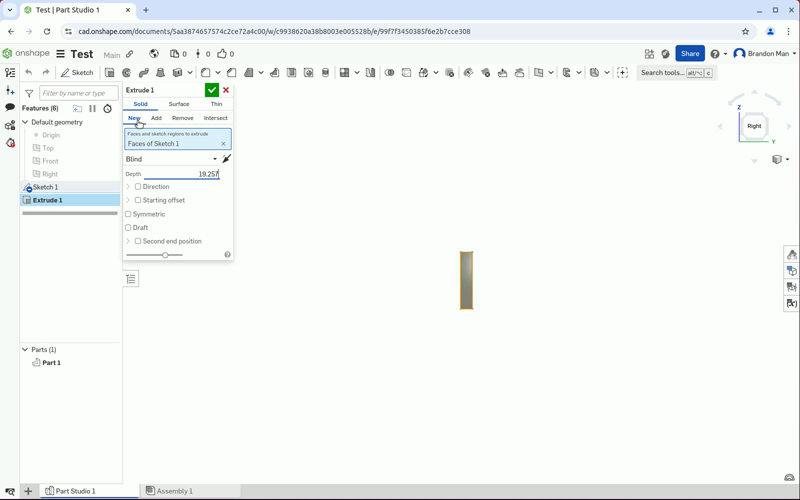
key(enter)
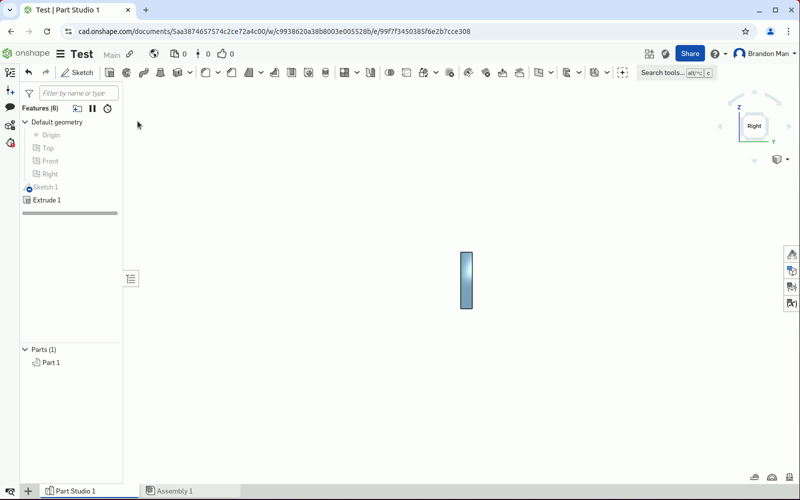
key(shift+h)
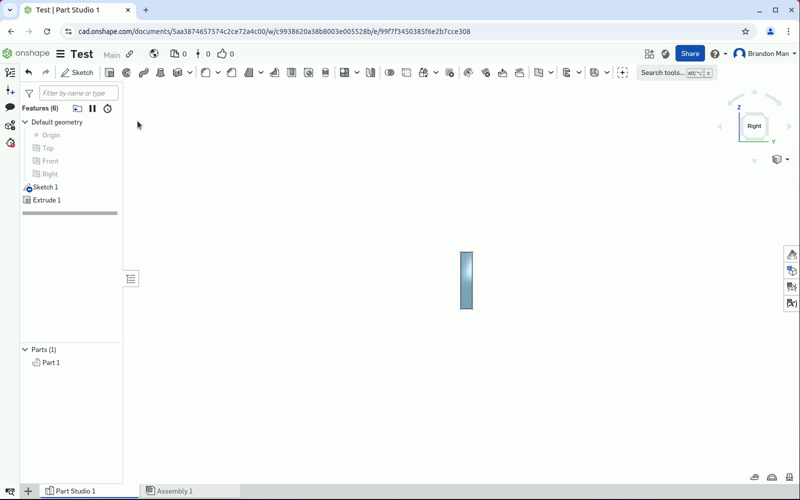
key(shift+h)
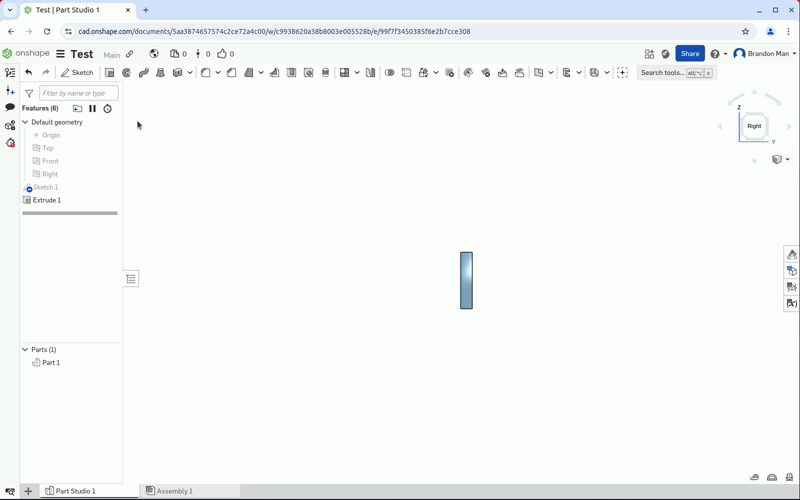
mouse_move(73, 189)
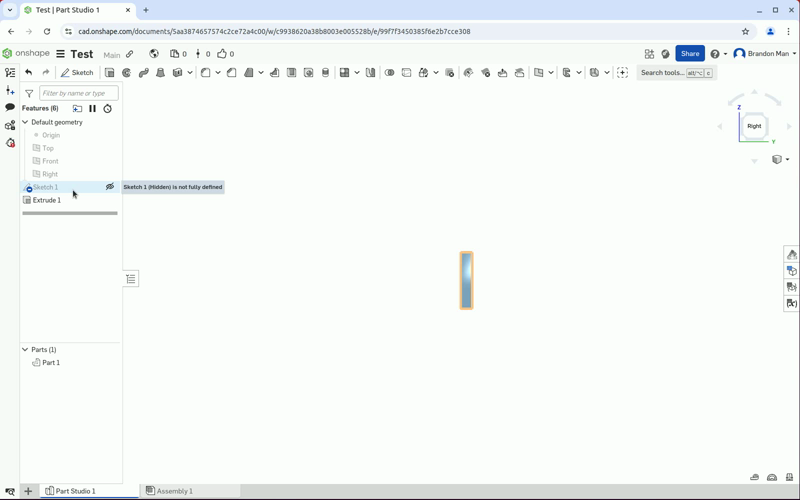
click(73, 189)
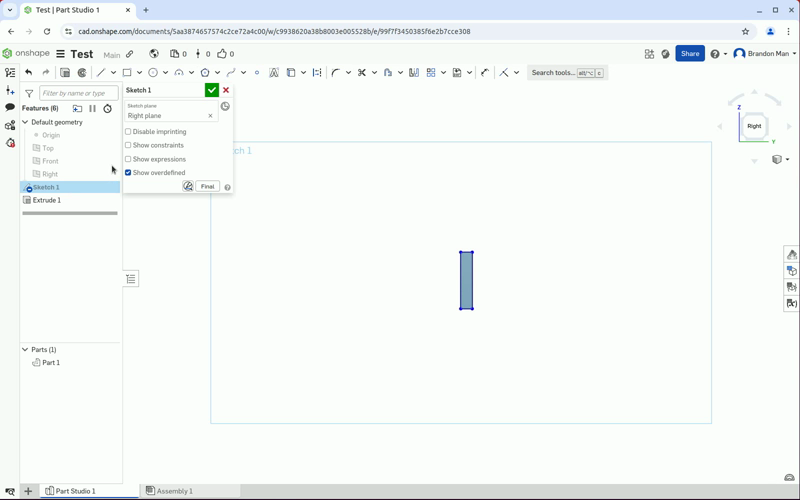
mouse_move(229, 92)
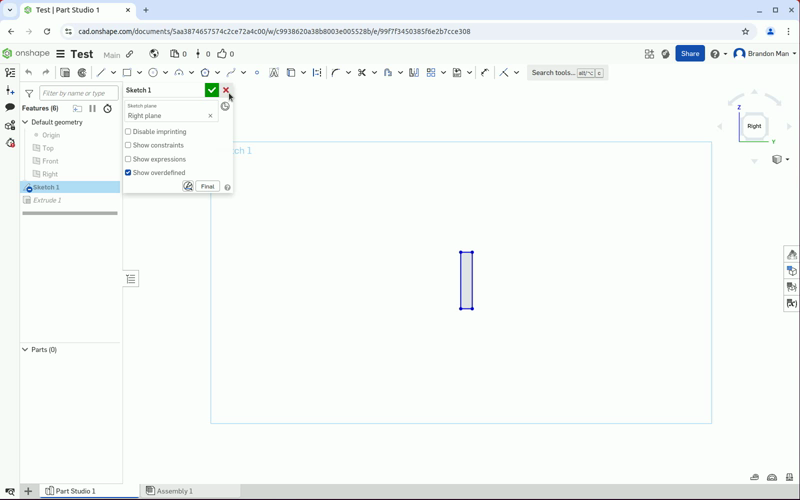
click(229, 92)
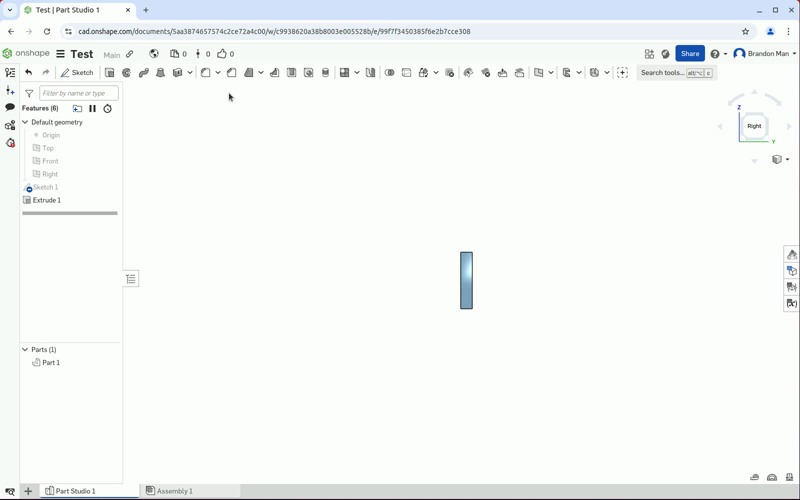
mouse_move(541, 75)
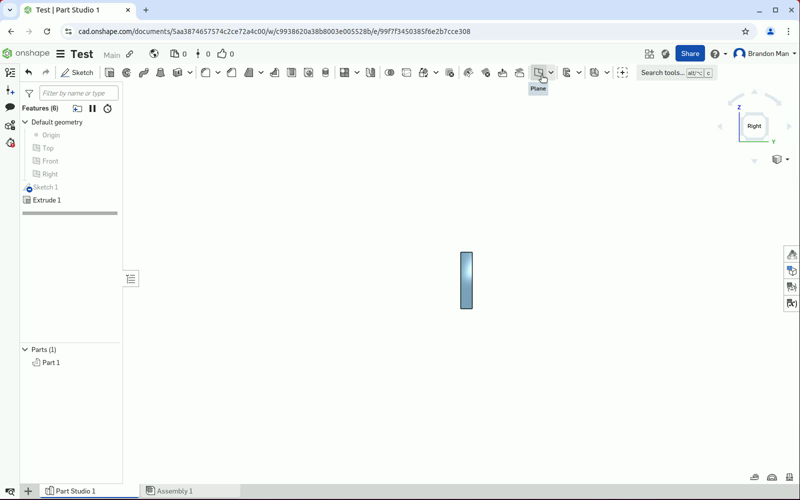
click(541, 75)
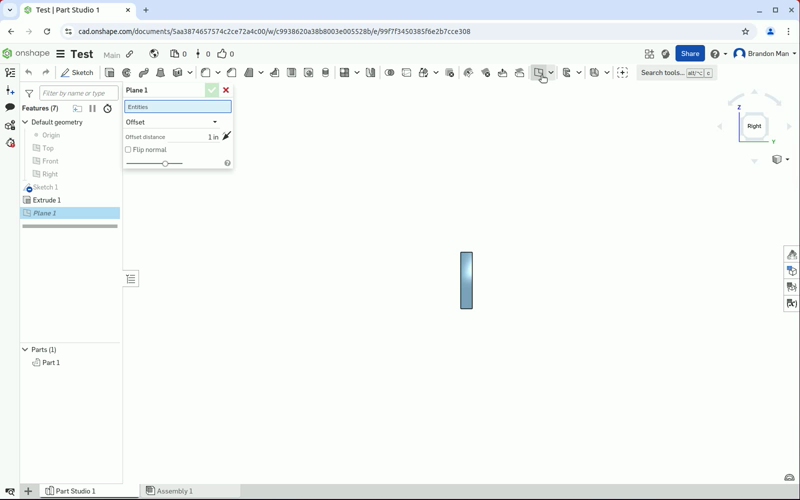
mouse_move(73, 176)
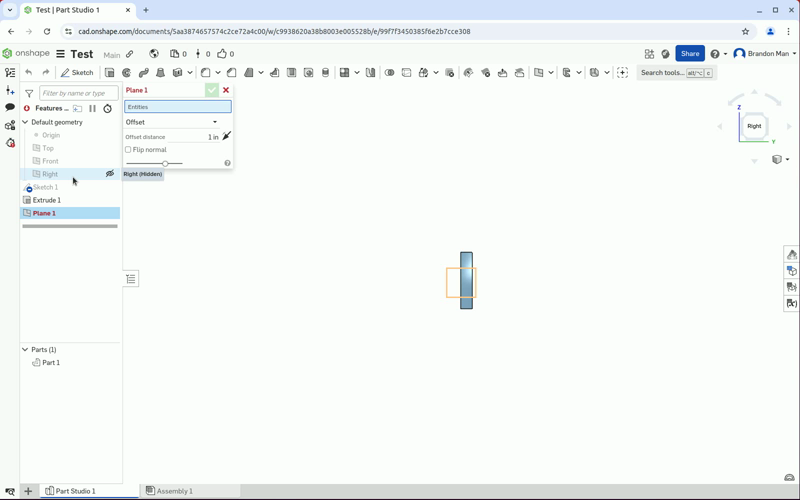
click(73, 176)
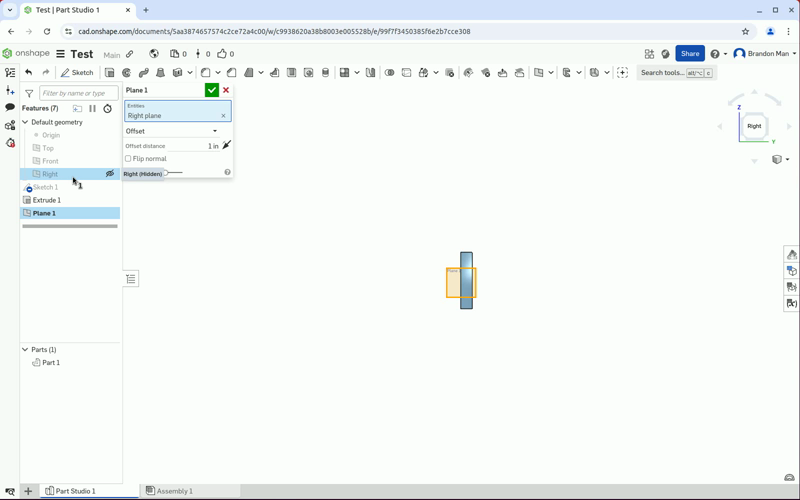
key(tab, 2)
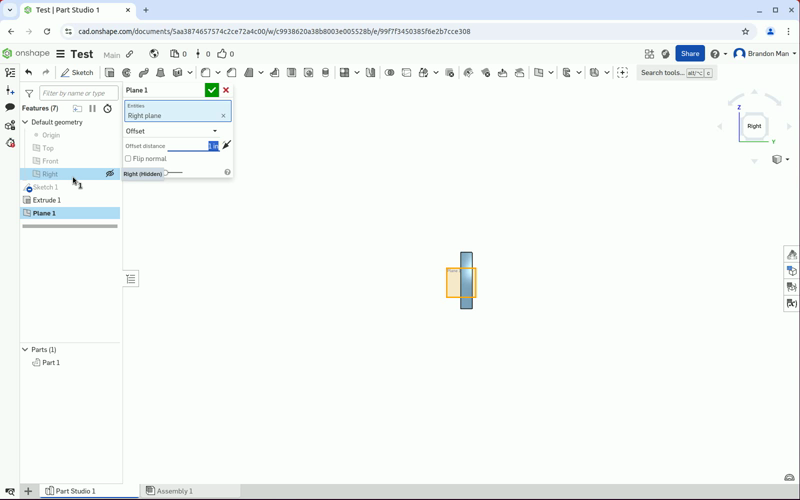
text(19.257)
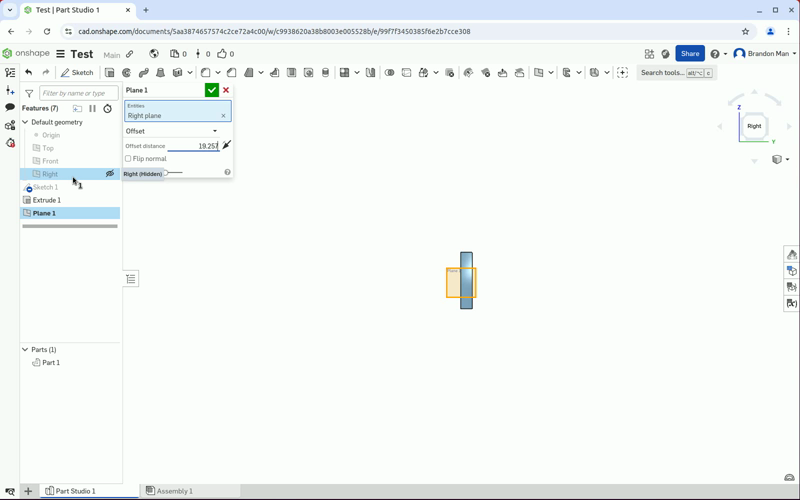
key(enter, 2)
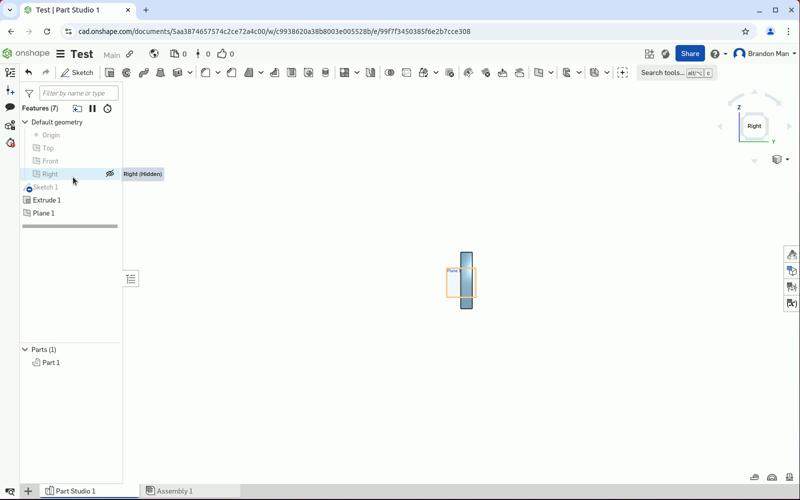
key(shift+s)
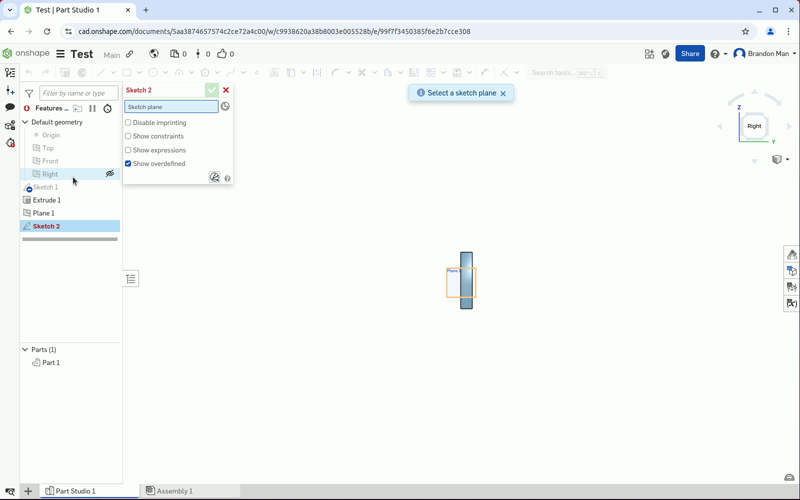
mouse_move(73, 215)
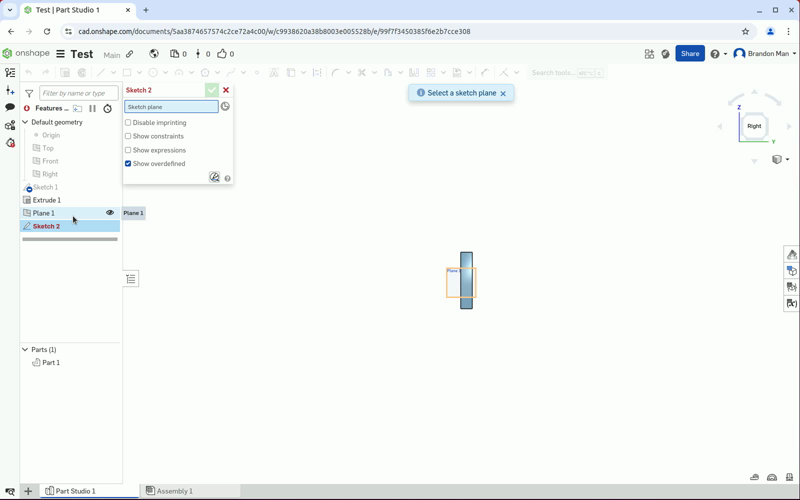
click(73, 215)
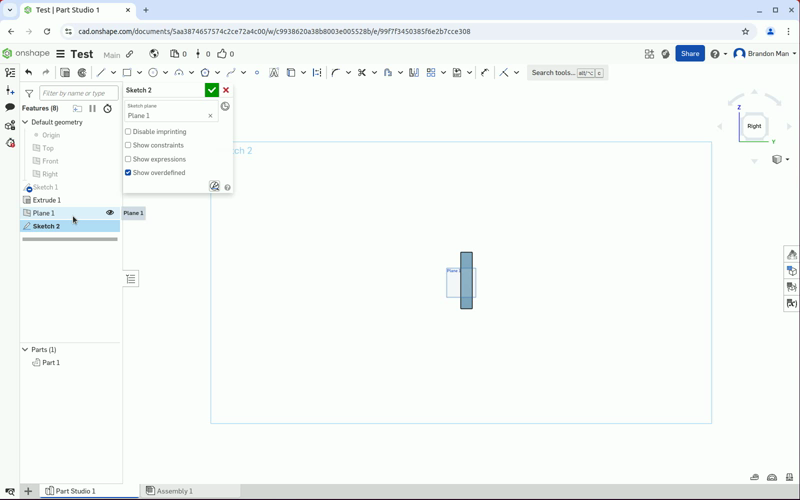
mouse_move(73, 352)
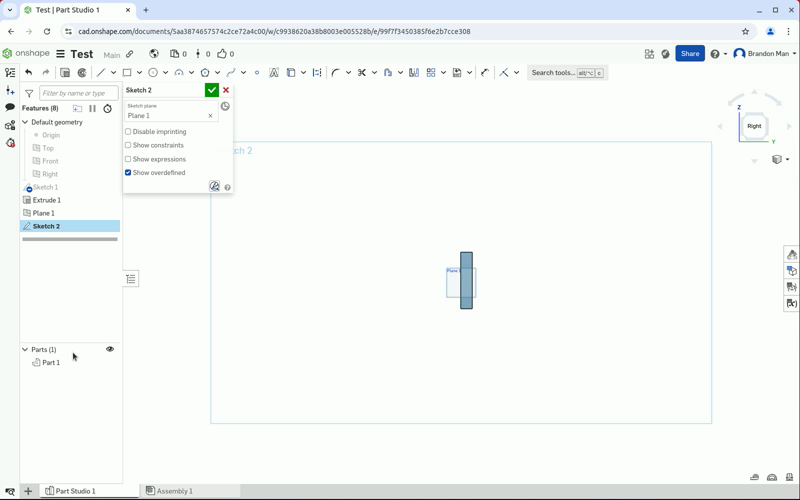
key(y)
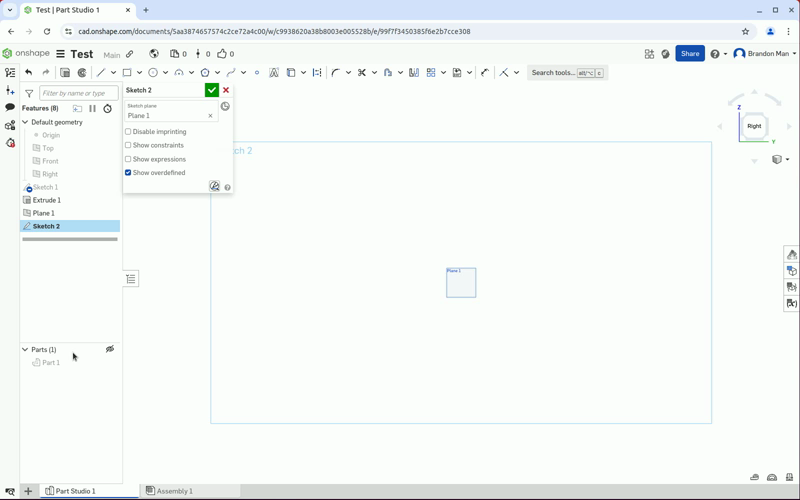
key(l)
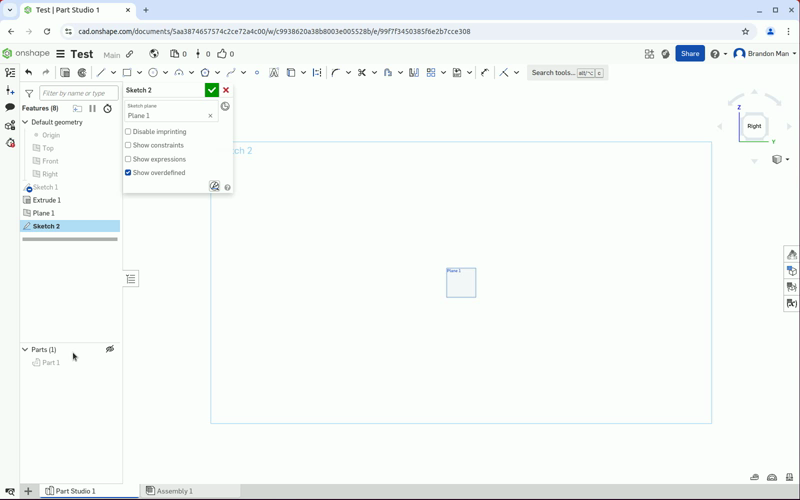
key_down(shift)
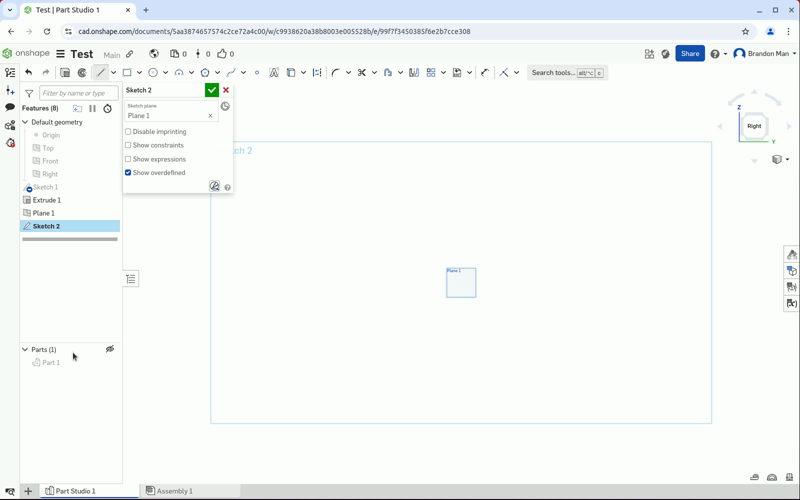
mouse_move(464, 305)
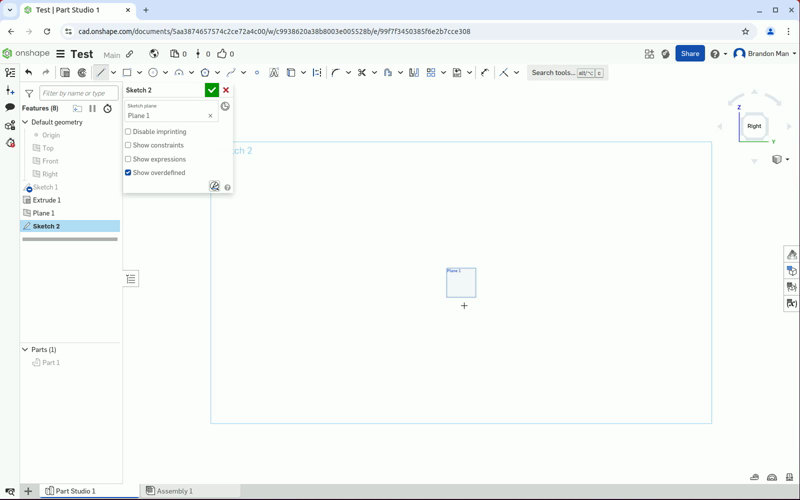
click(464, 305)
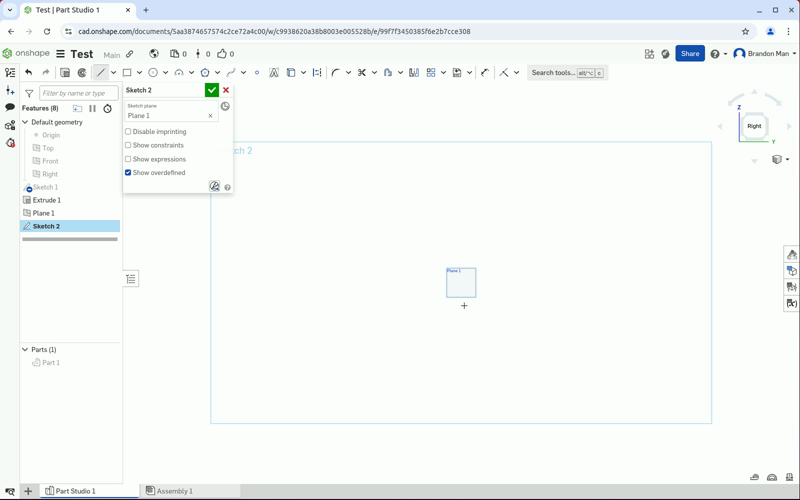
key_up(shift)
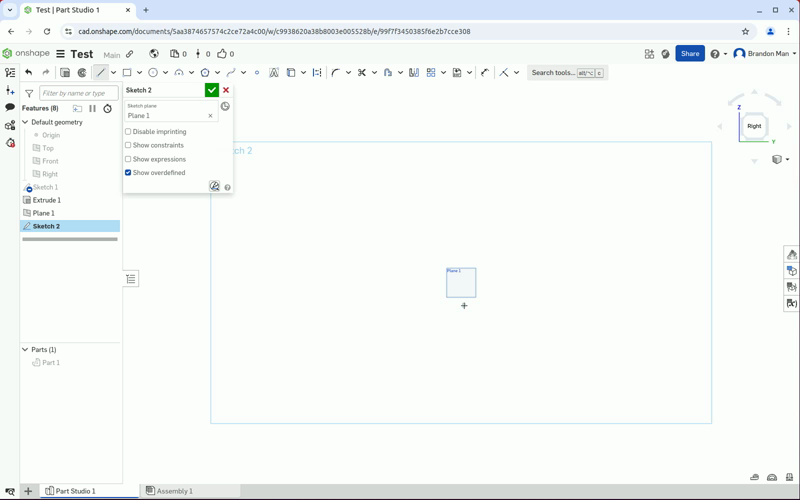
key_down(shift)
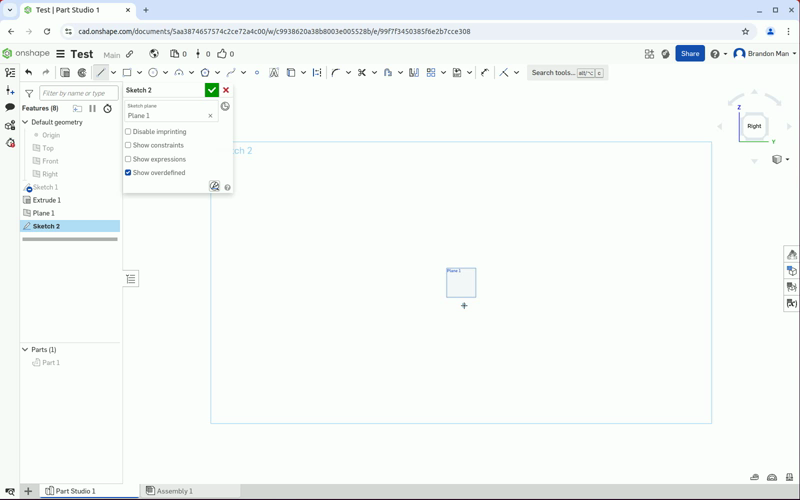
mouse_move(494, 305)
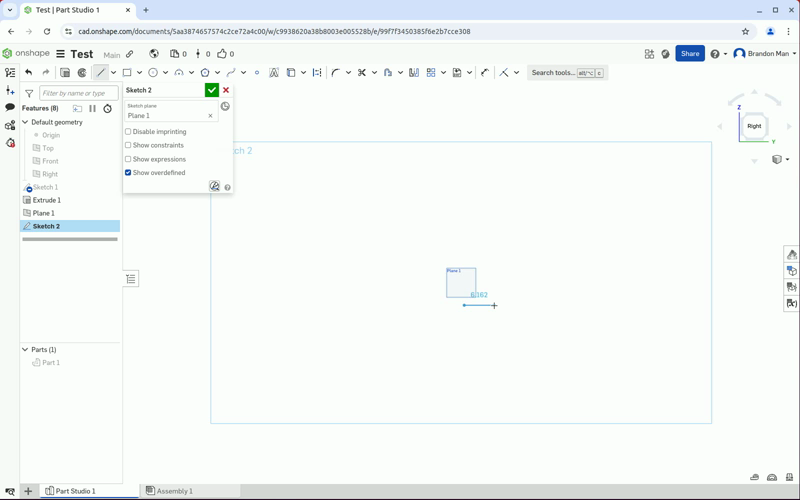
mouse_move(469, 305)
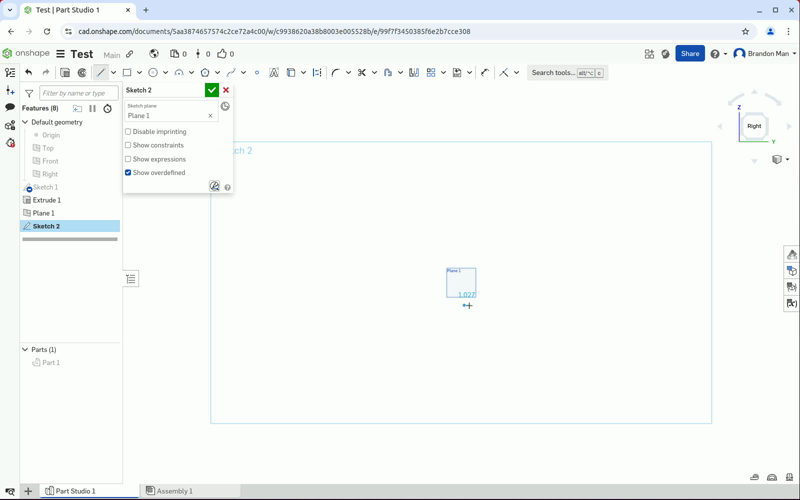
scroll(6)
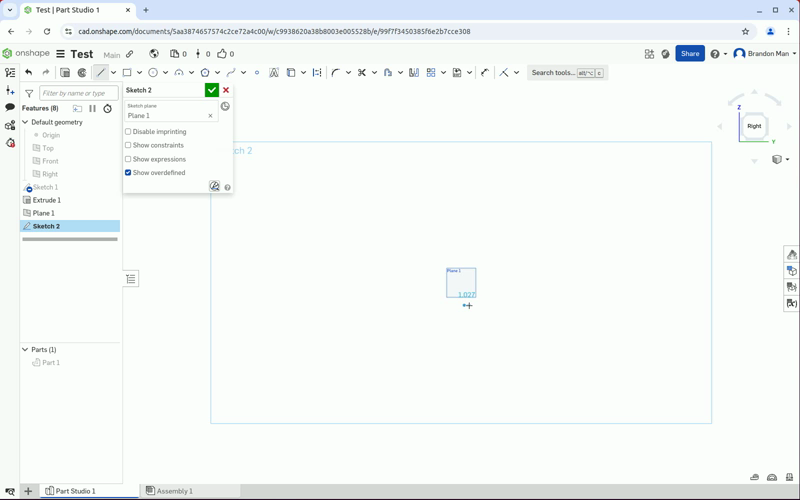
scroll(6)
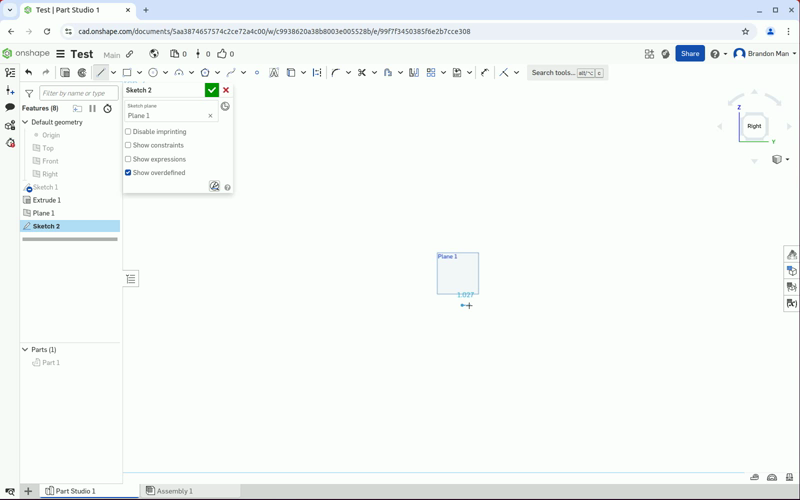
scroll(6)
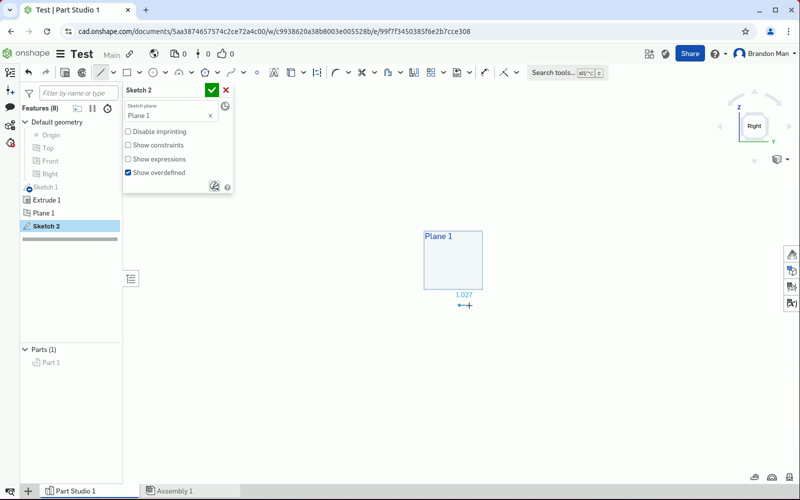
scroll(6)
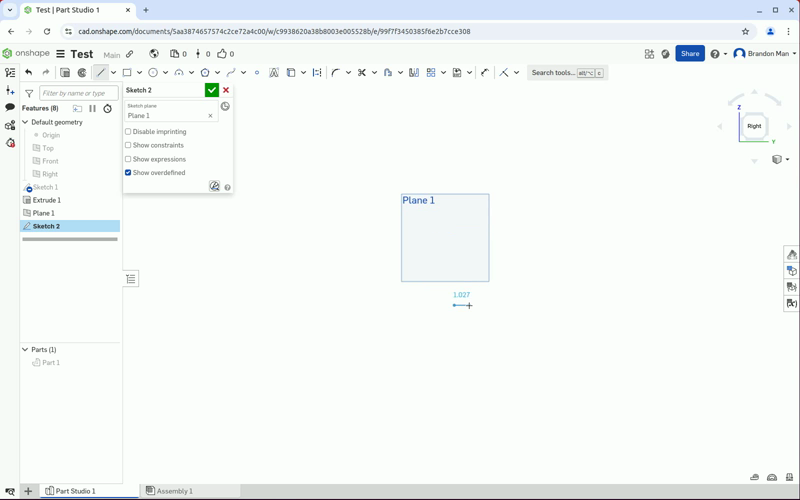
scroll(6)
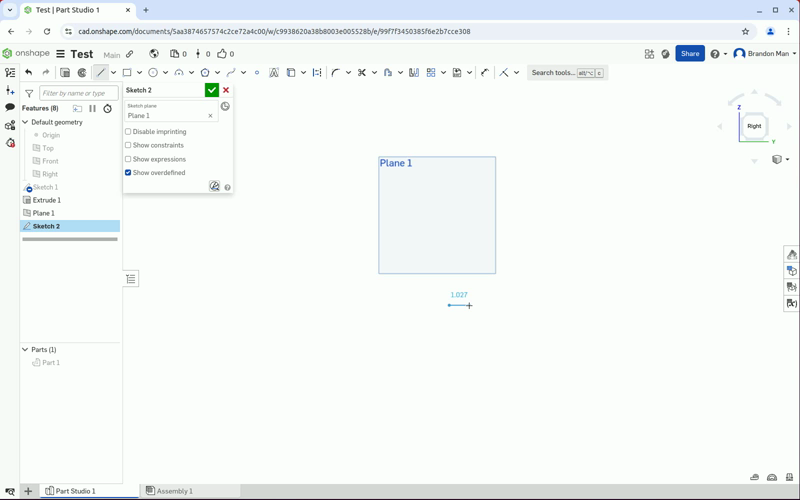
scroll(6)
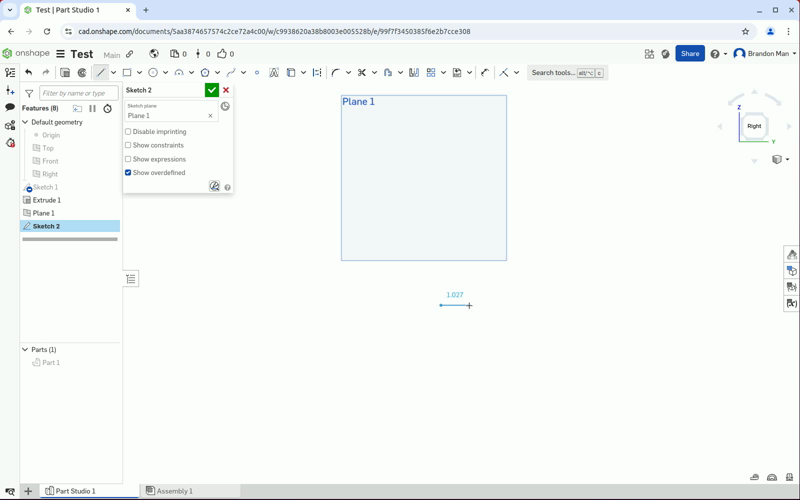
scroll(6)
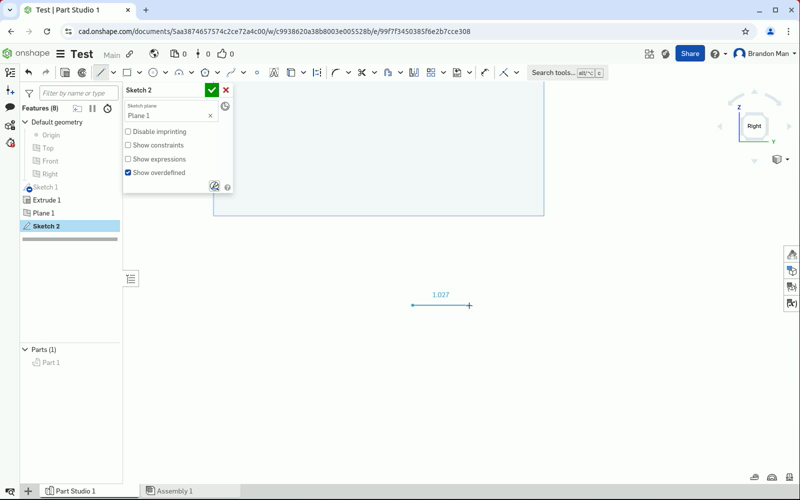
click(469, 305)
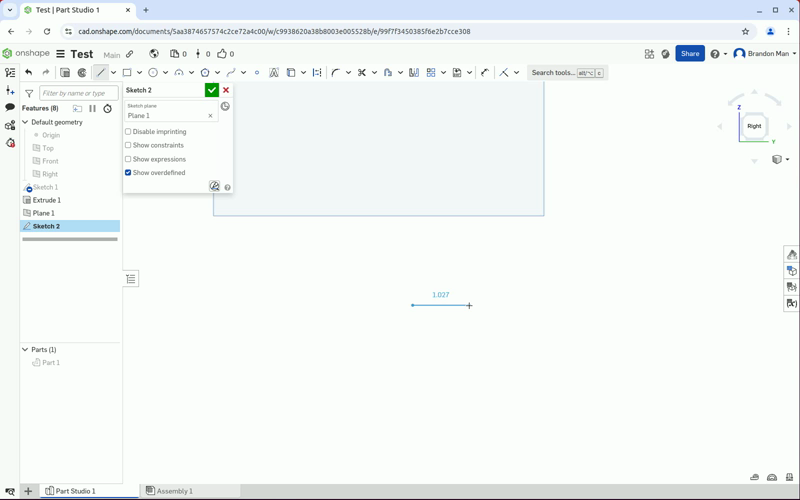
scroll(-6)
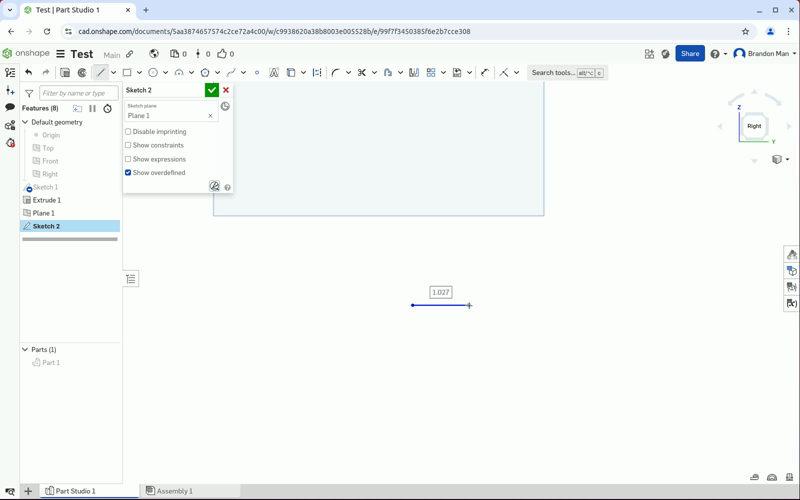
scroll(-6)
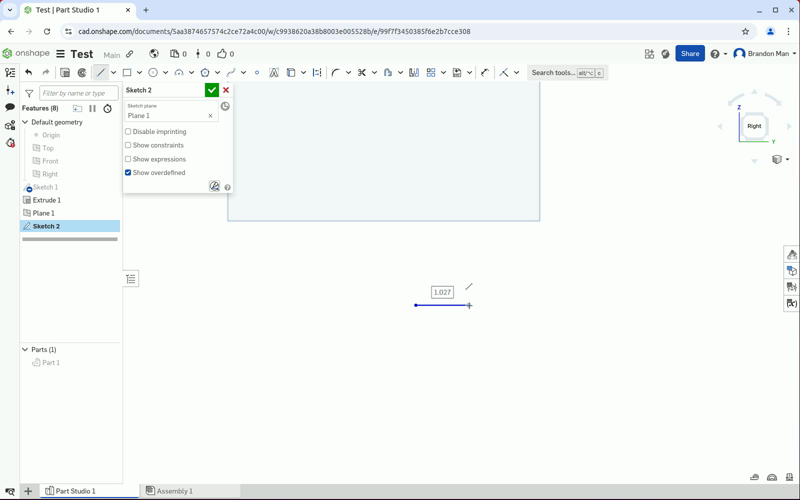
scroll(-6)
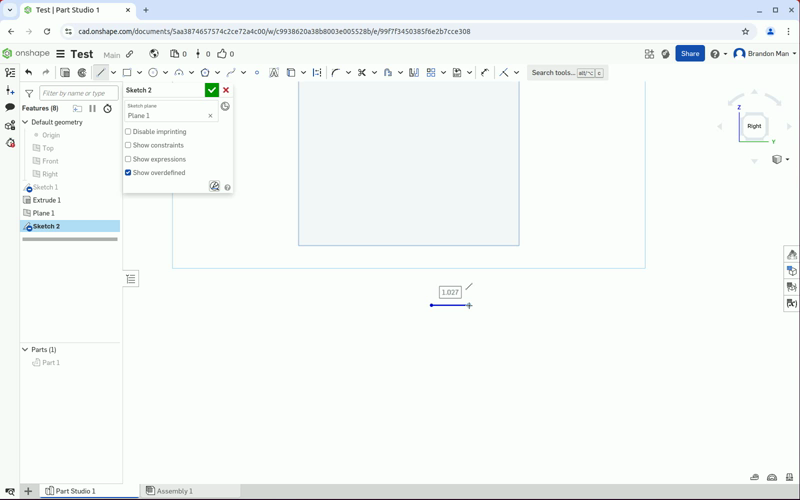
scroll(-6)
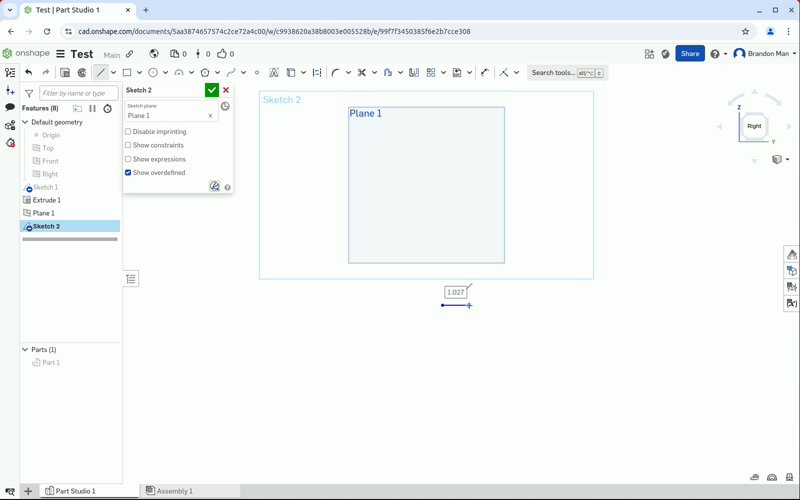
scroll(-6)
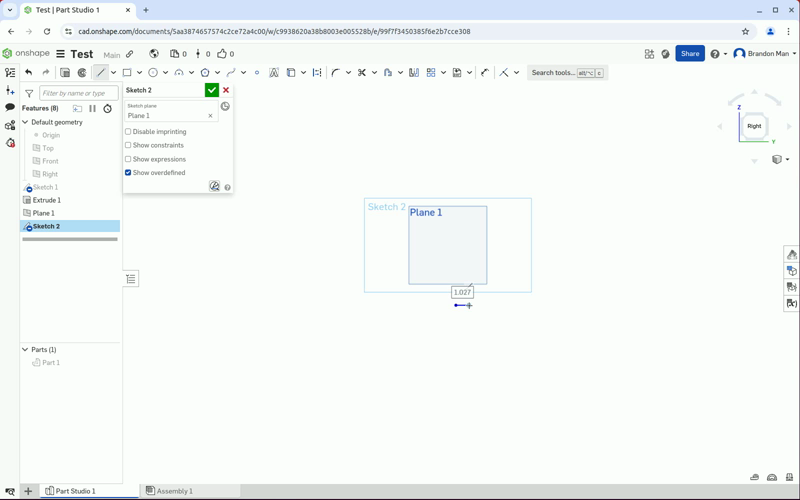
scroll(-6)
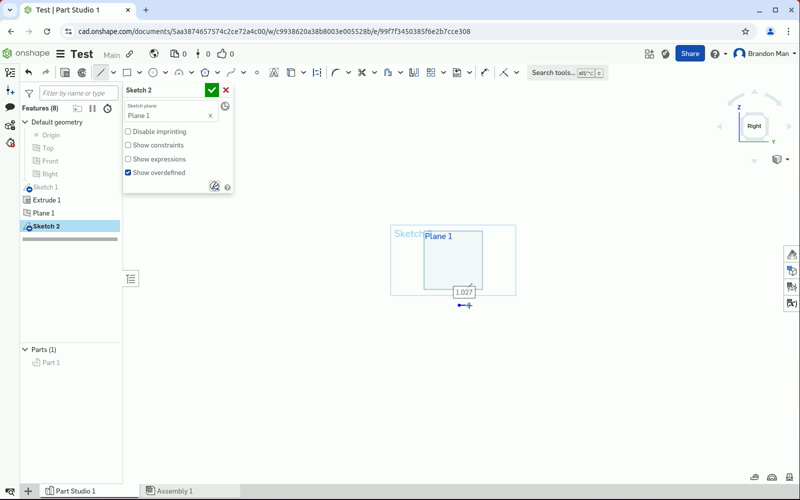
scroll(-6)
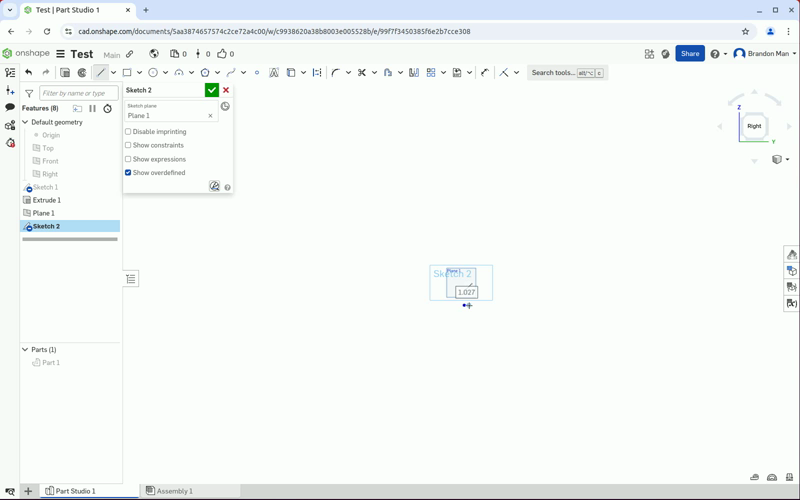
key_up(shift)
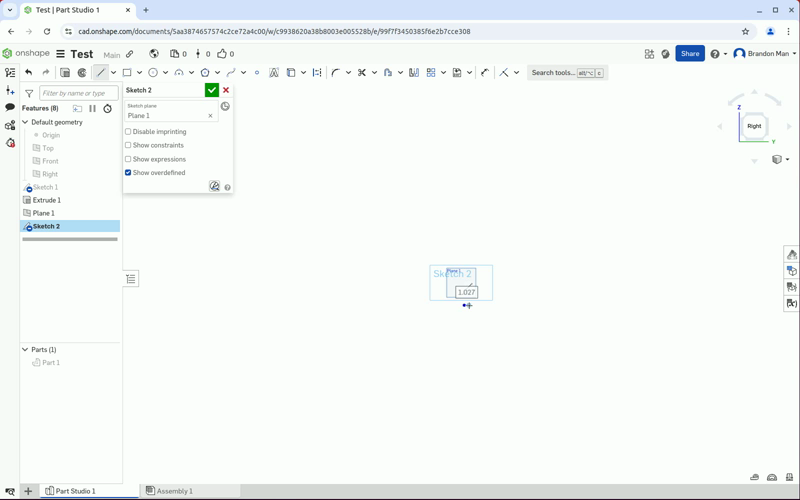
key_down(shift)
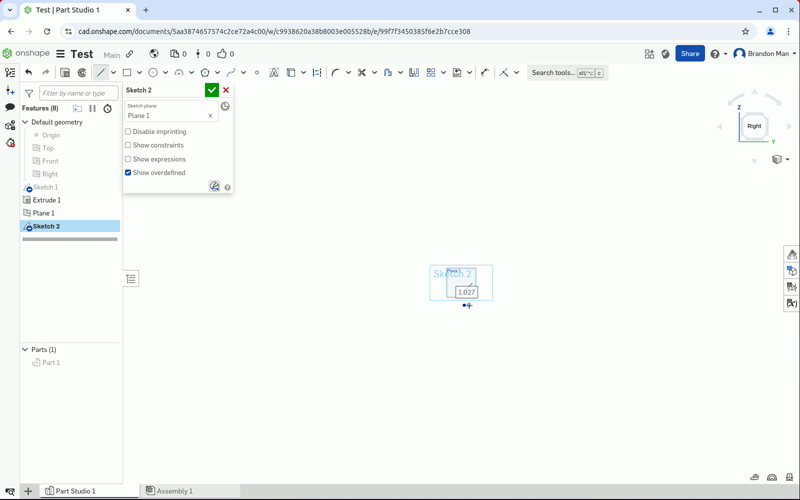
mouse_move(499, 305)
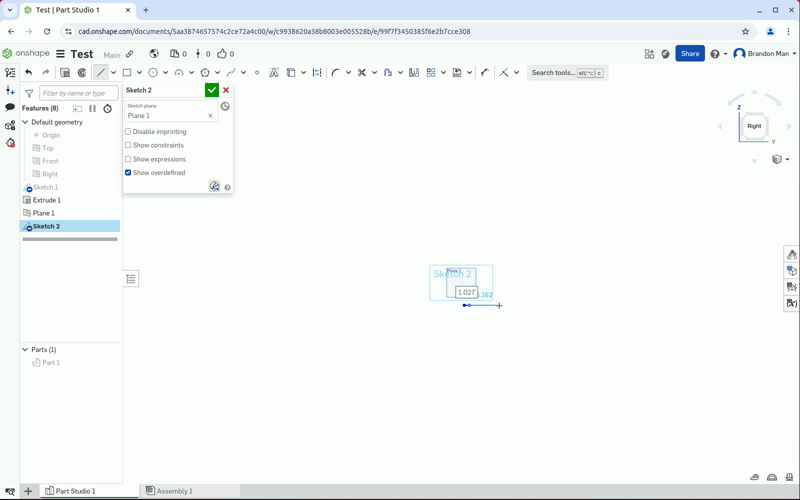
mouse_move(469, 254)
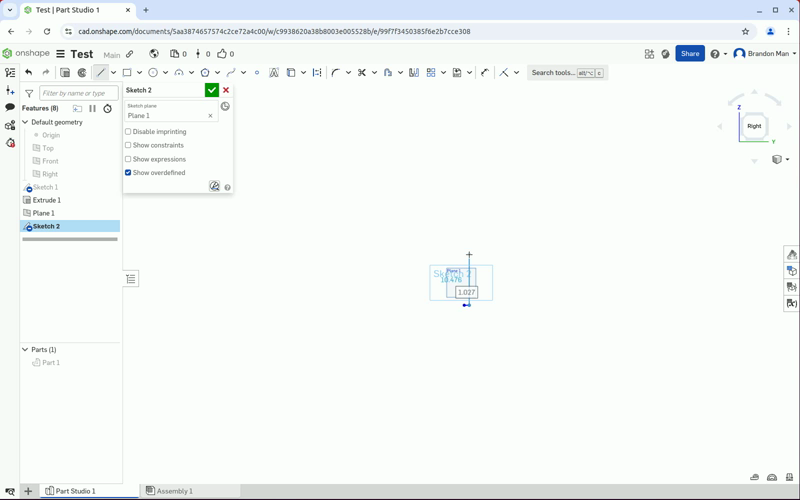
click(469, 254)
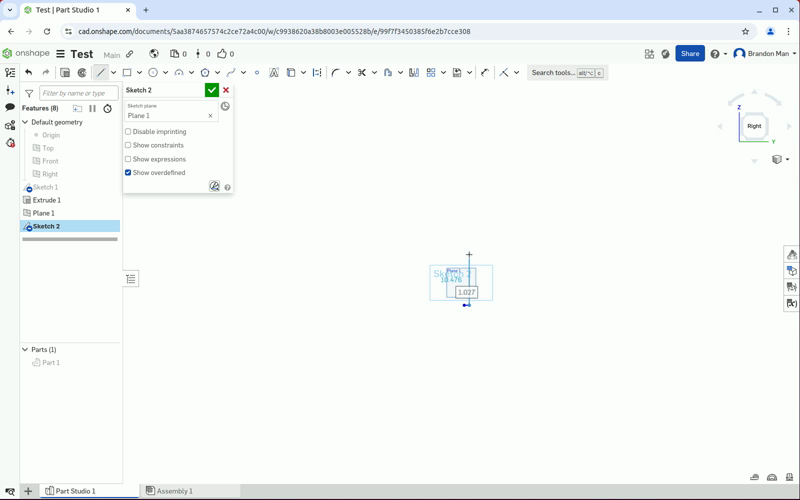
key_up(shift)
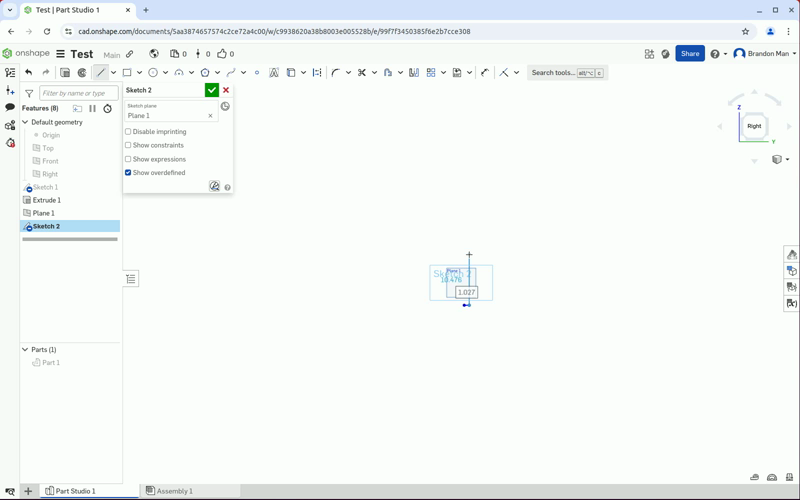
key_down(shift)
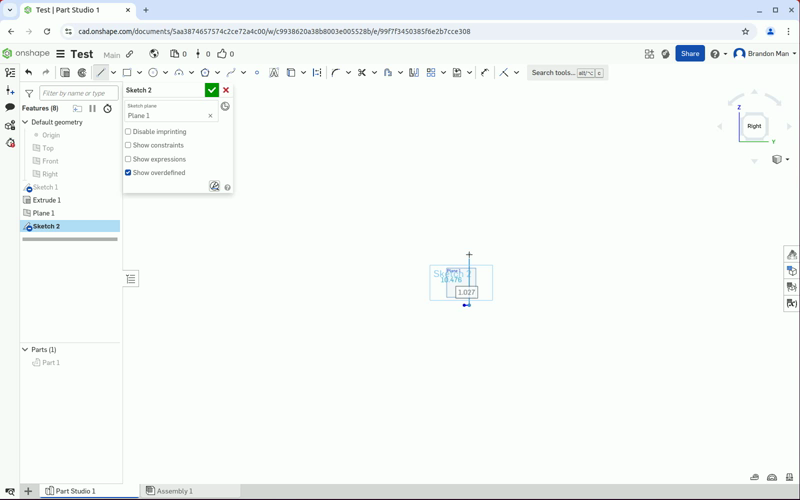
mouse_move(499, 254)
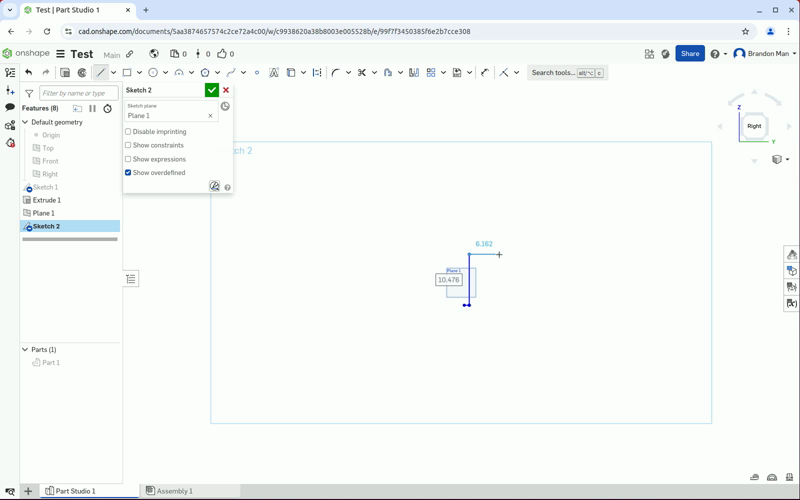
mouse_move(464, 254)
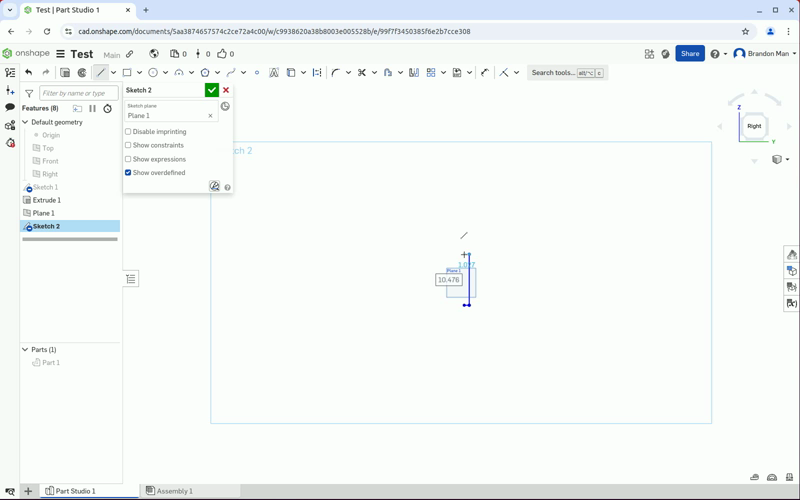
scroll(6)
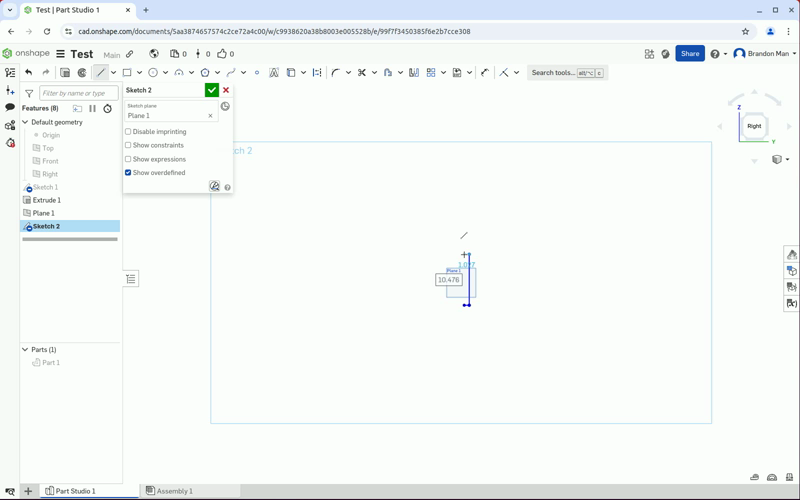
scroll(6)
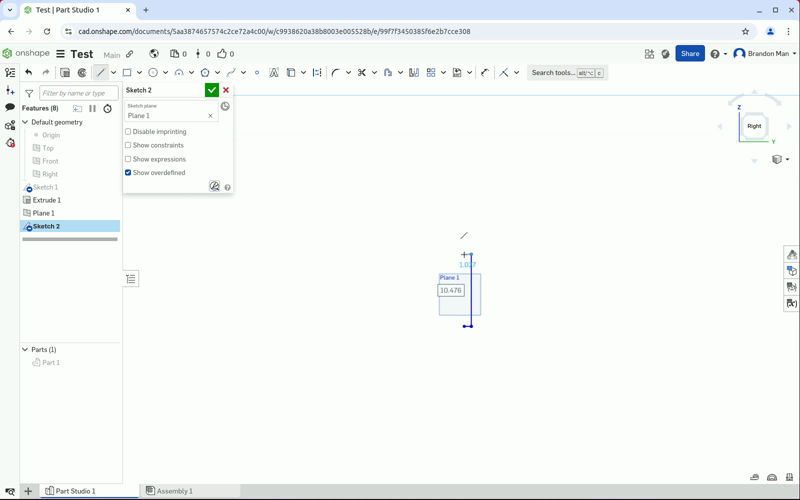
scroll(6)
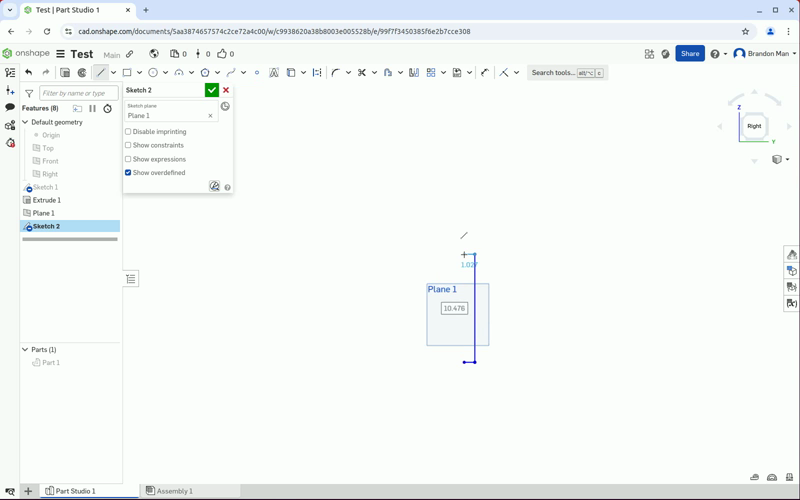
scroll(6)
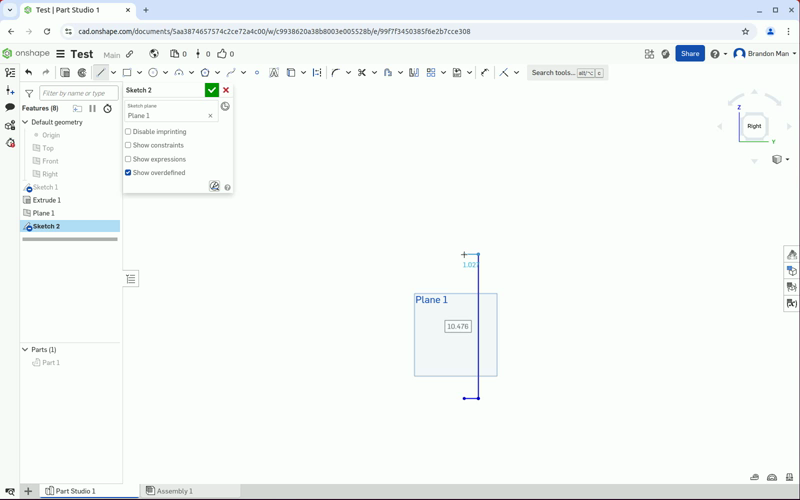
scroll(6)
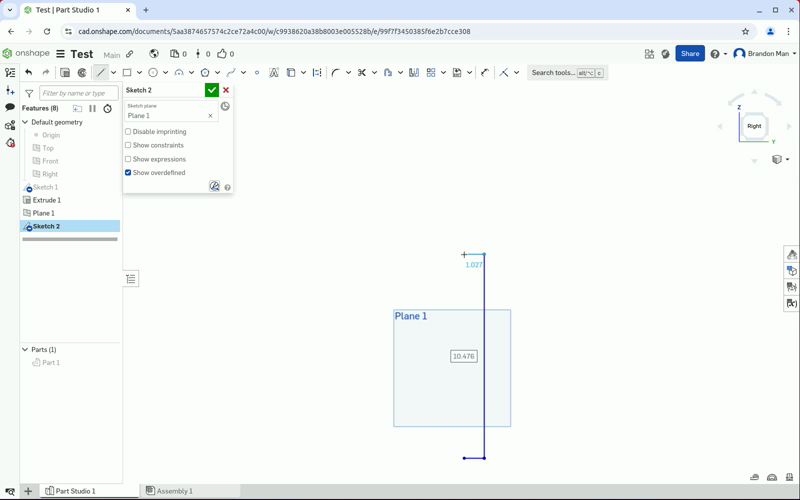
scroll(6)
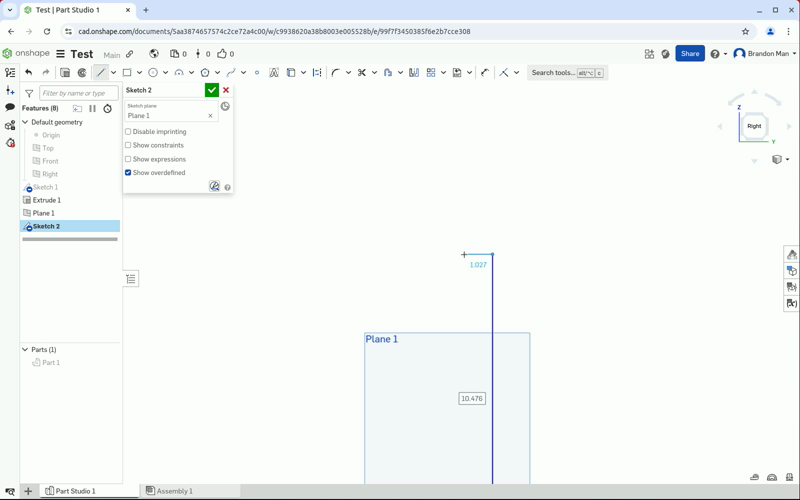
scroll(6)
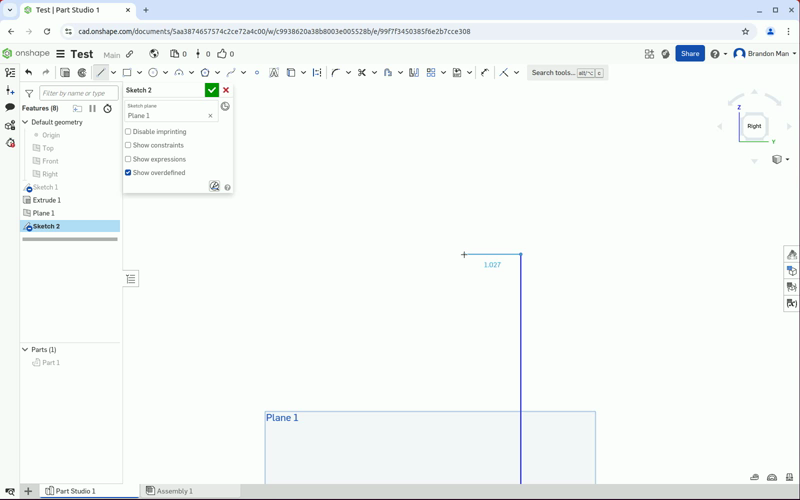
click(464, 254)
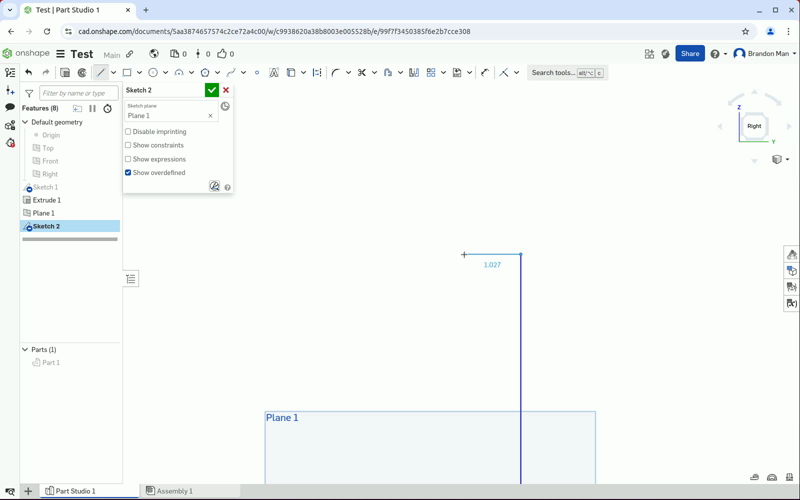
scroll(-6)
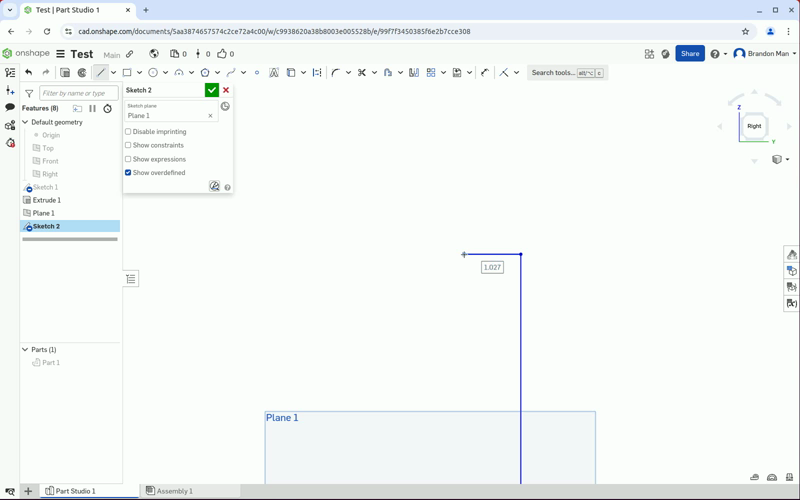
scroll(-6)
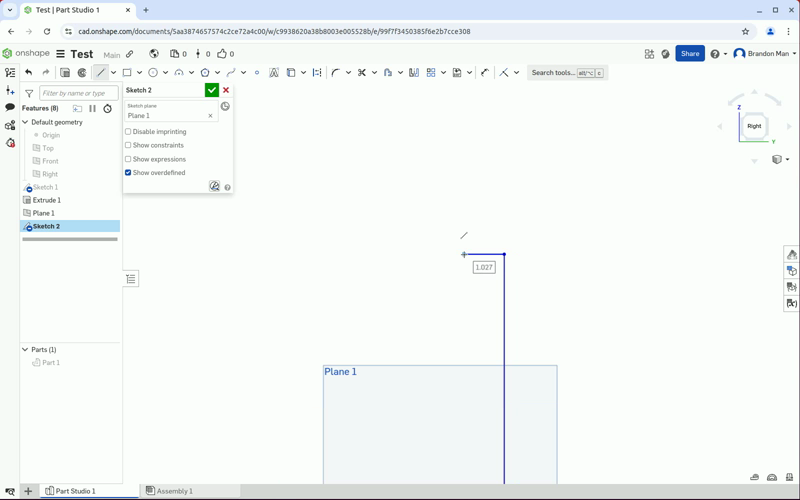
scroll(-6)
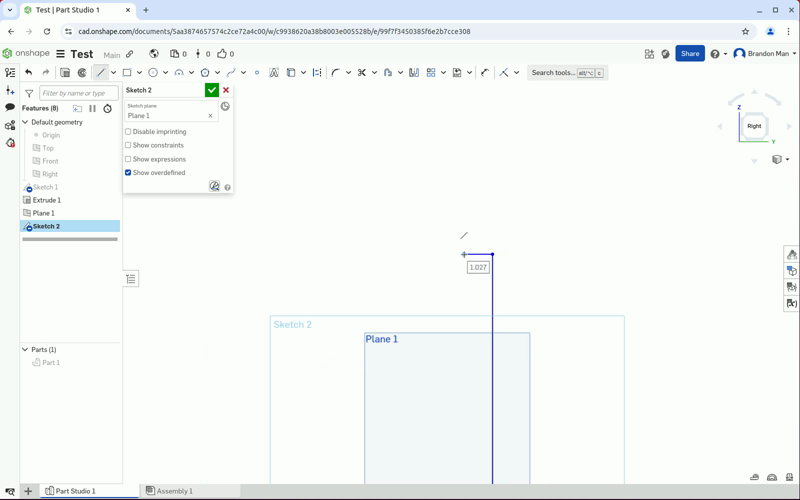
scroll(-6)
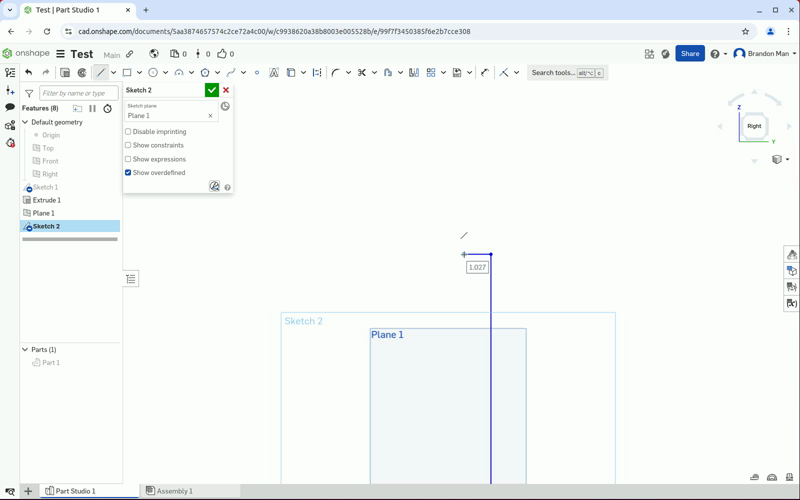
scroll(-6)
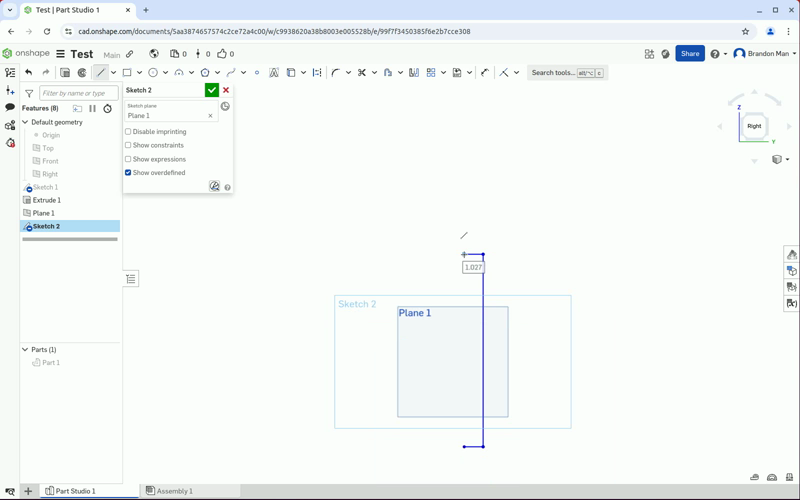
scroll(-6)
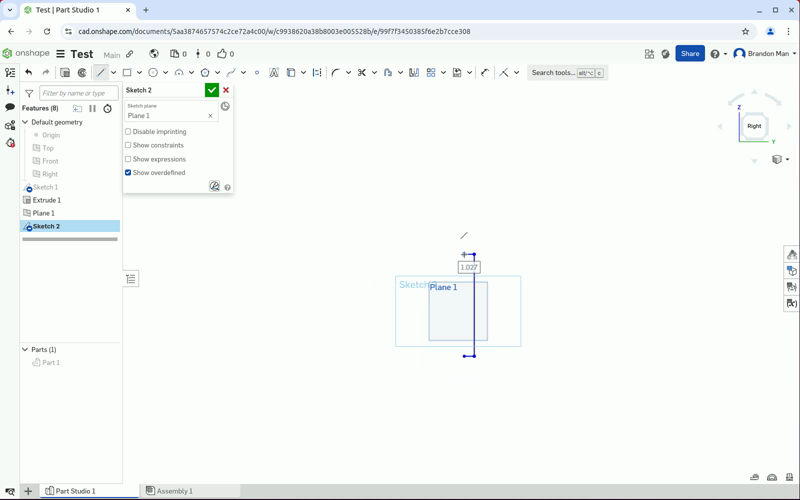
scroll(-6)
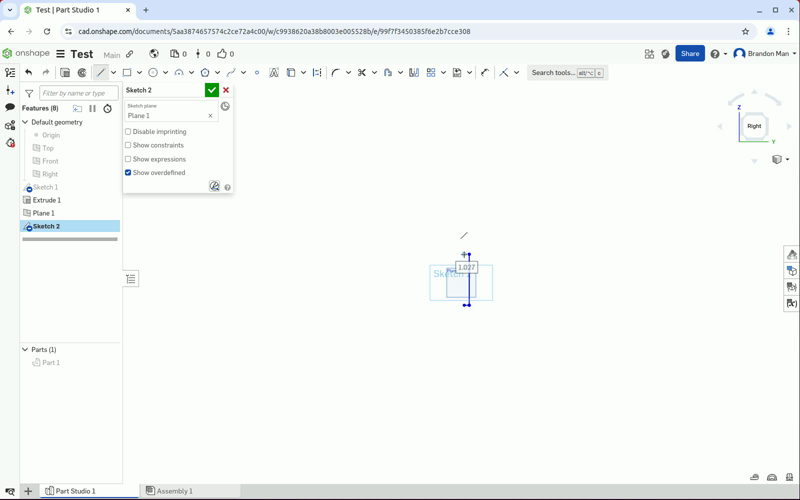
key_up(shift)
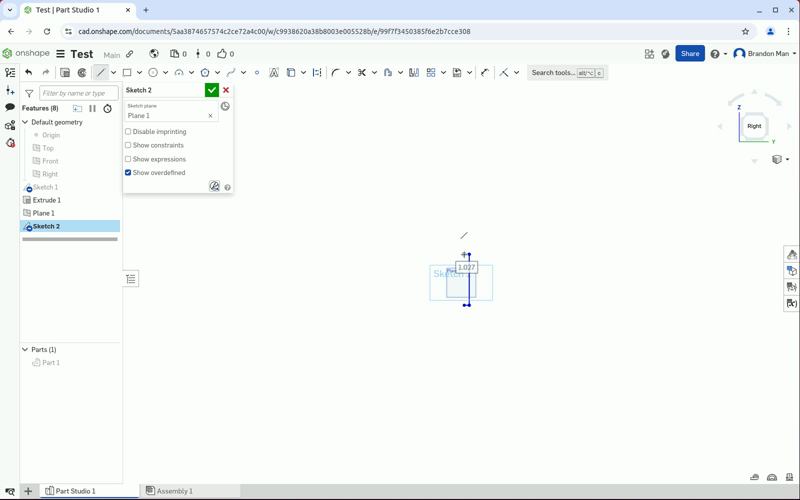
mouse_move(494, 254)
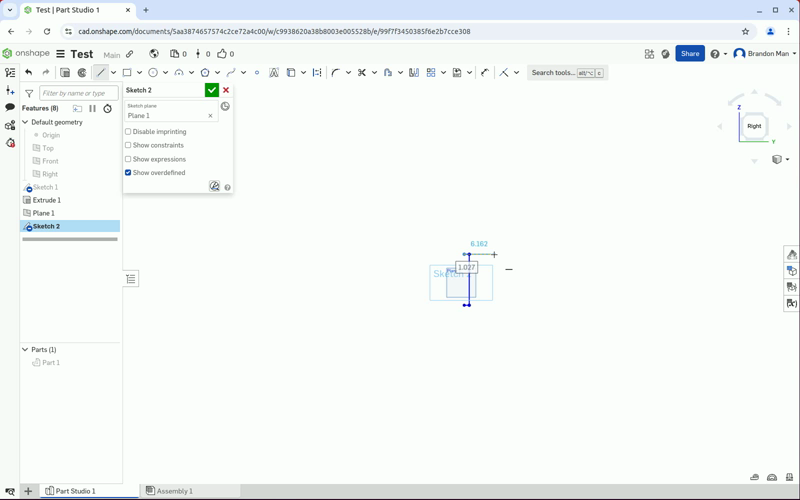
key_down(shift)
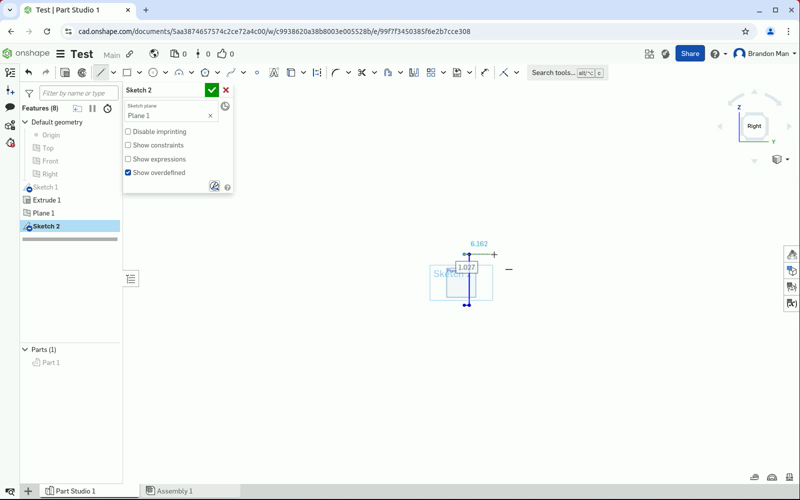
mouse_move(464, 305)
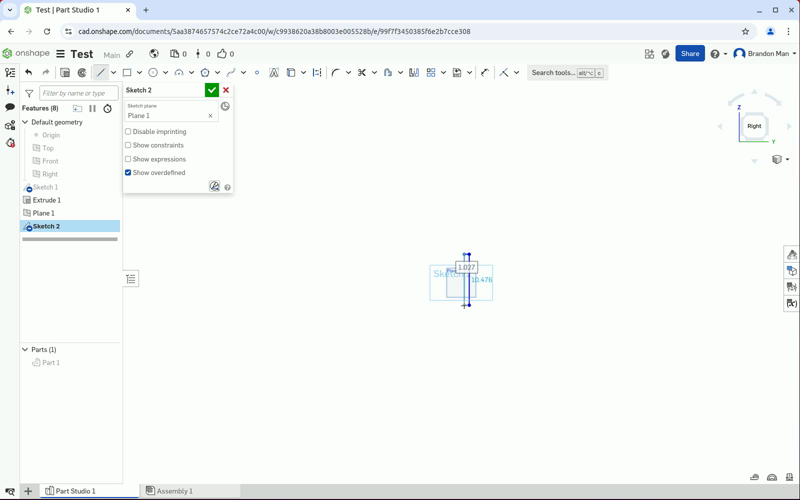
key_up(shift)
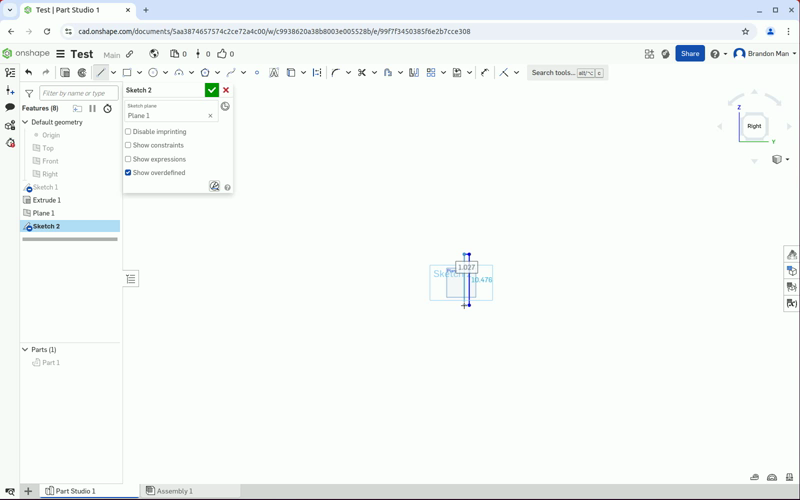
click(464, 305)
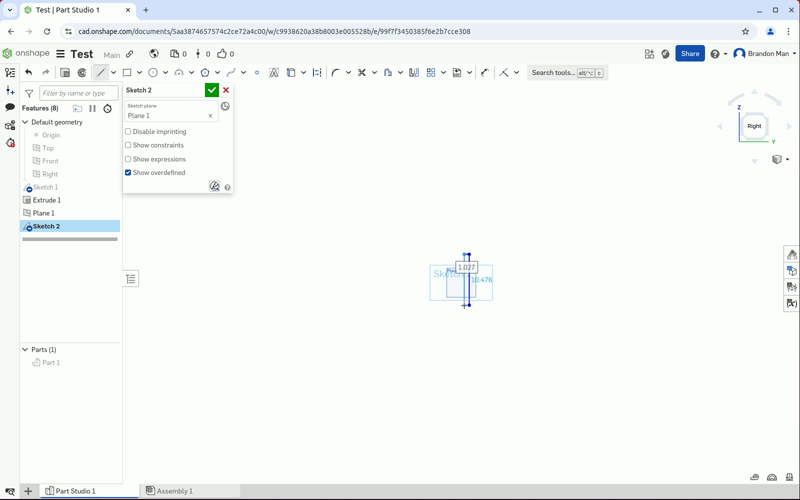
key(esc)
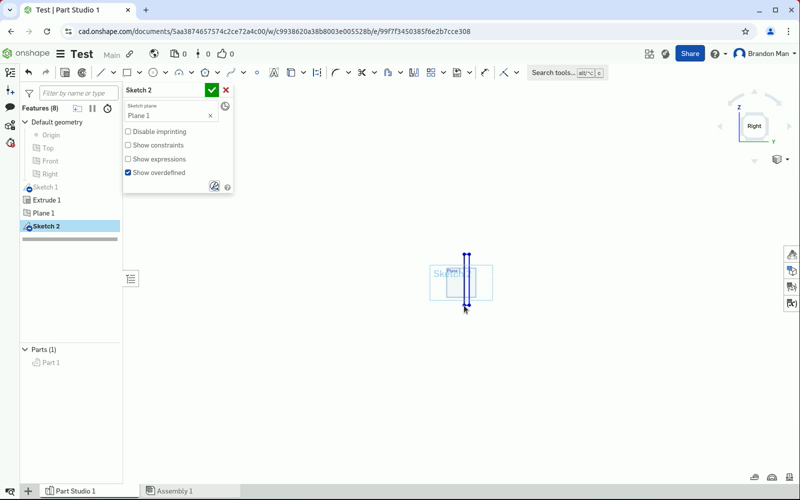
mouse_move(465, 290)
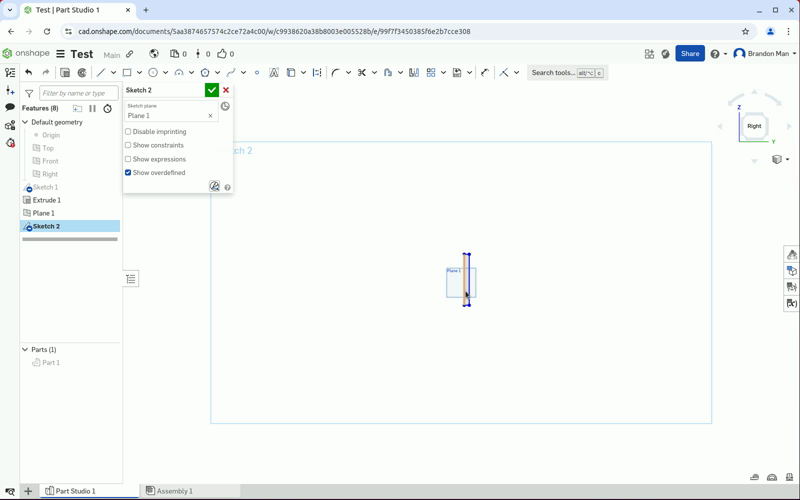
scroll(6)
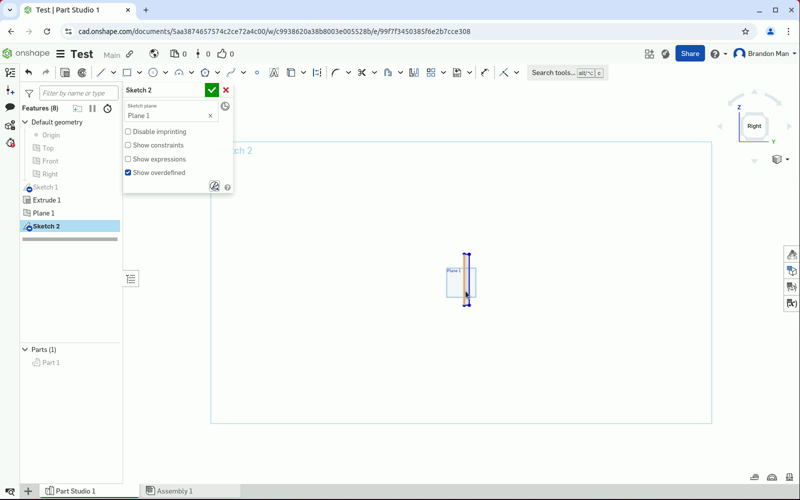
scroll(6)
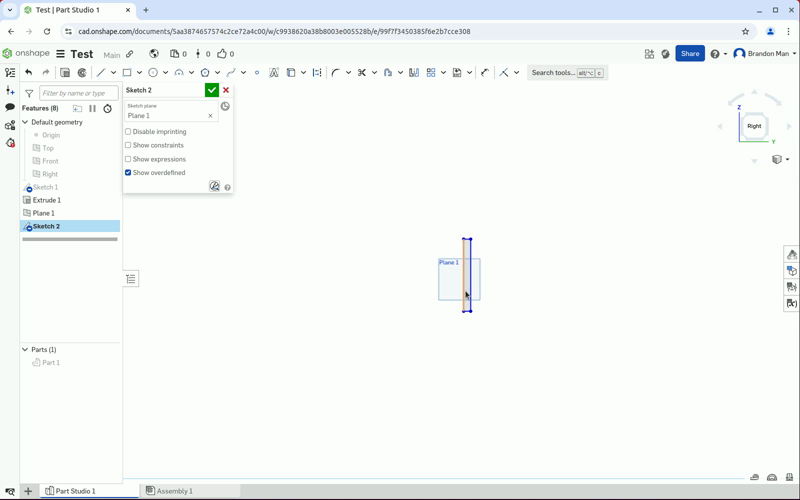
scroll(6)
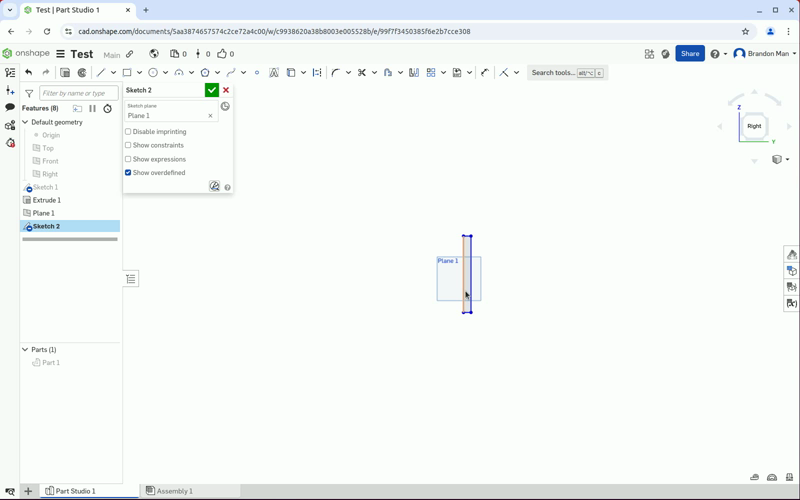
scroll(6)
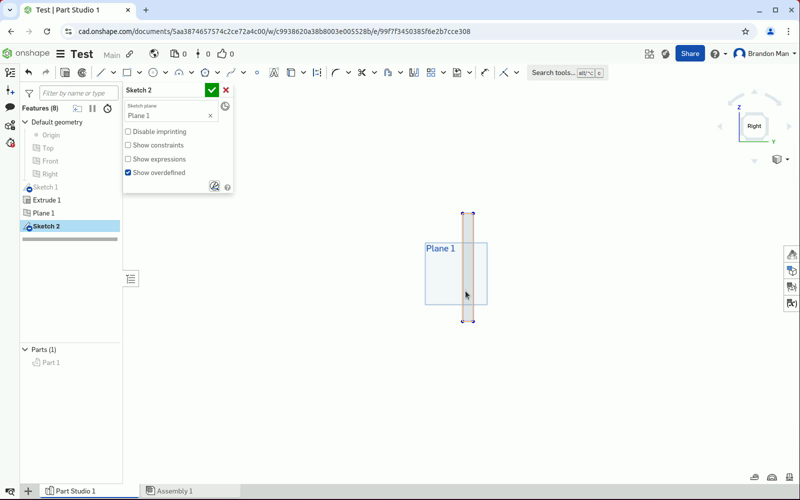
scroll(6)
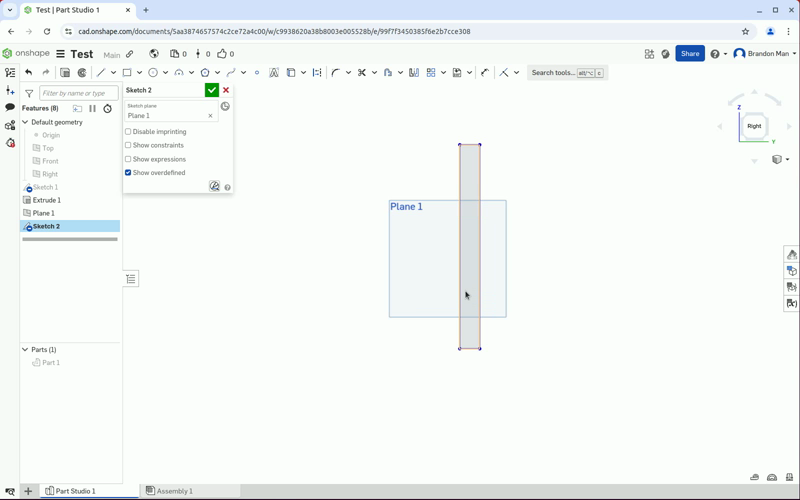
scroll(6)
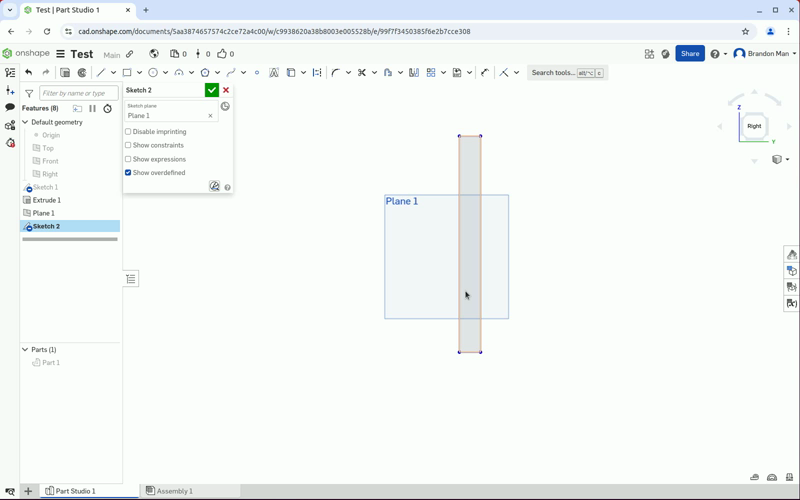
scroll(6)
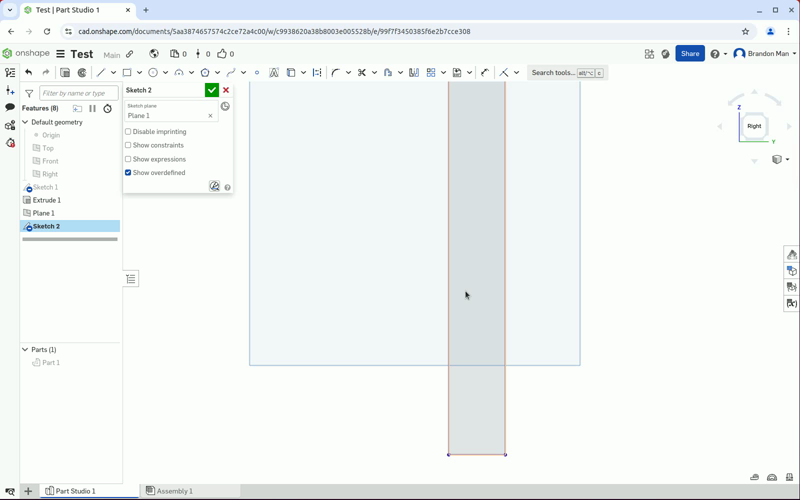
click(465, 290)
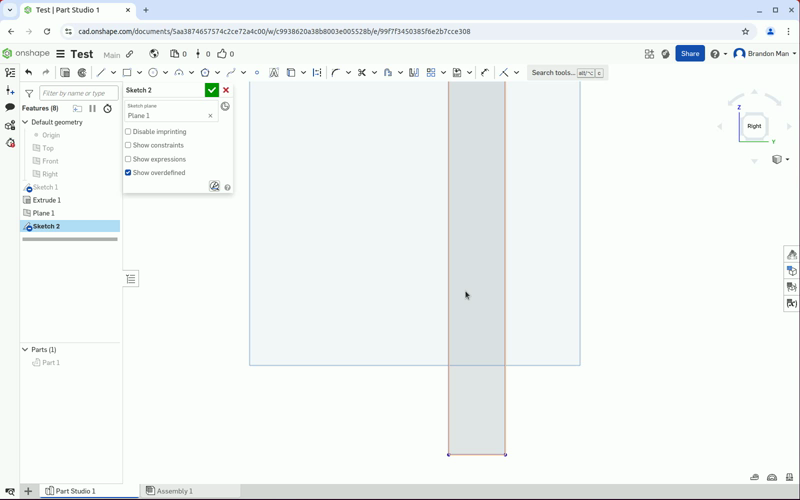
scroll(-6)
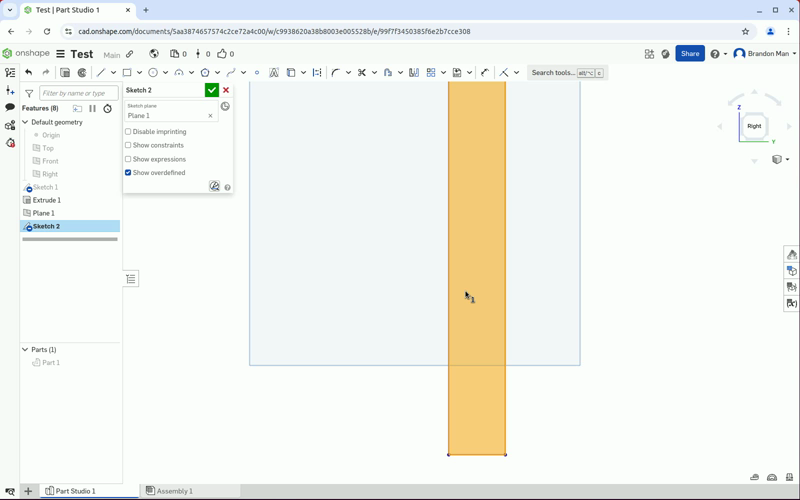
scroll(-6)
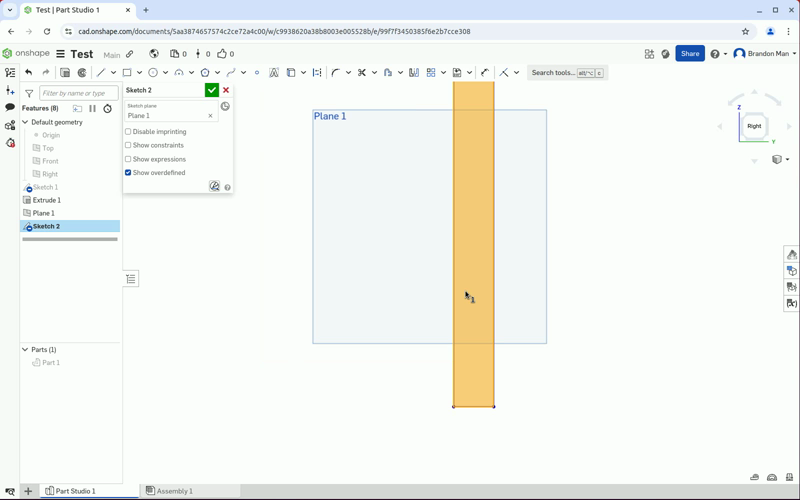
scroll(-6)
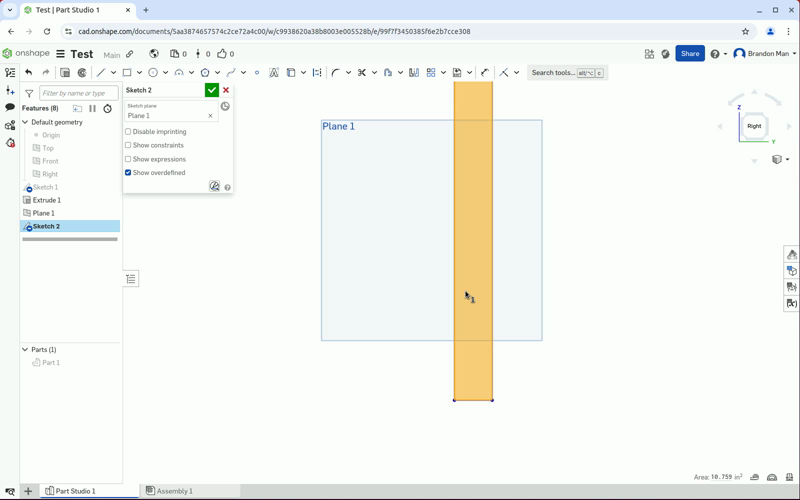
scroll(-6)
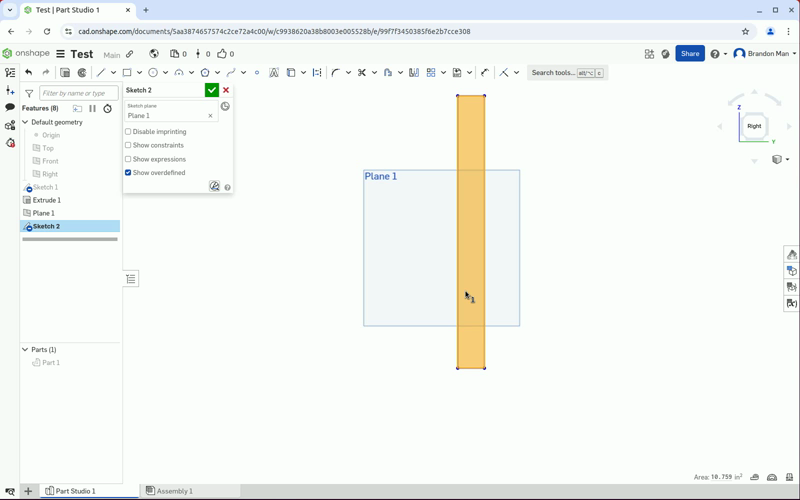
scroll(-6)
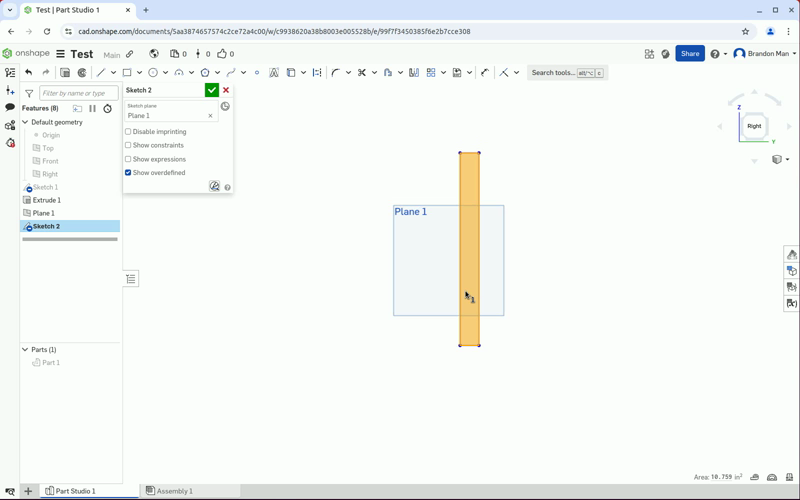
scroll(-6)
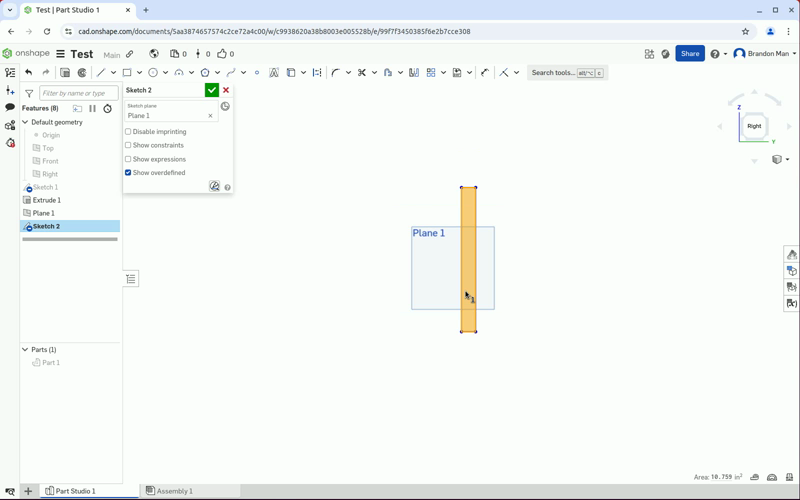
scroll(-6)
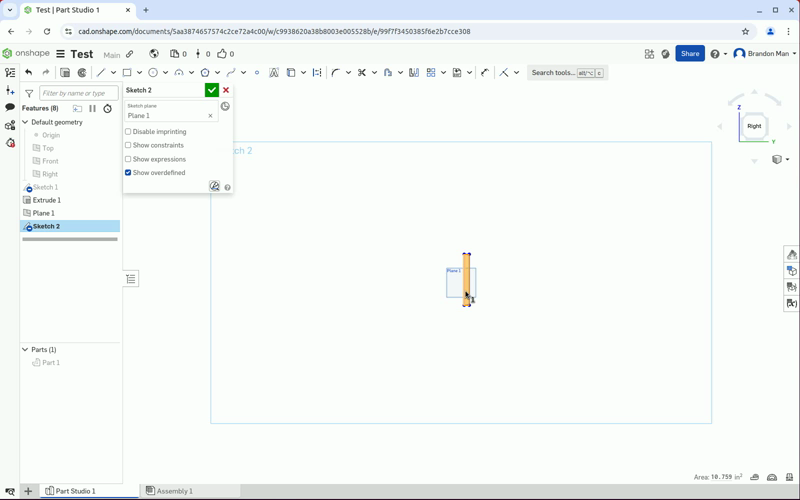
mouse_move(73, 352)
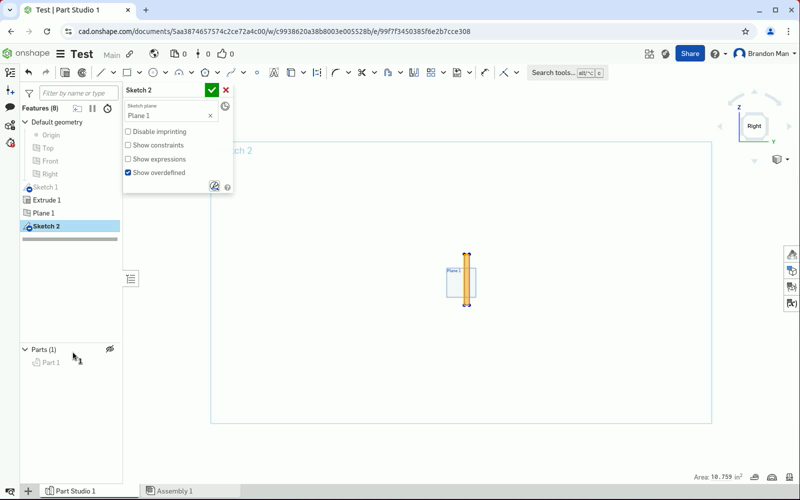
key(shift+y)
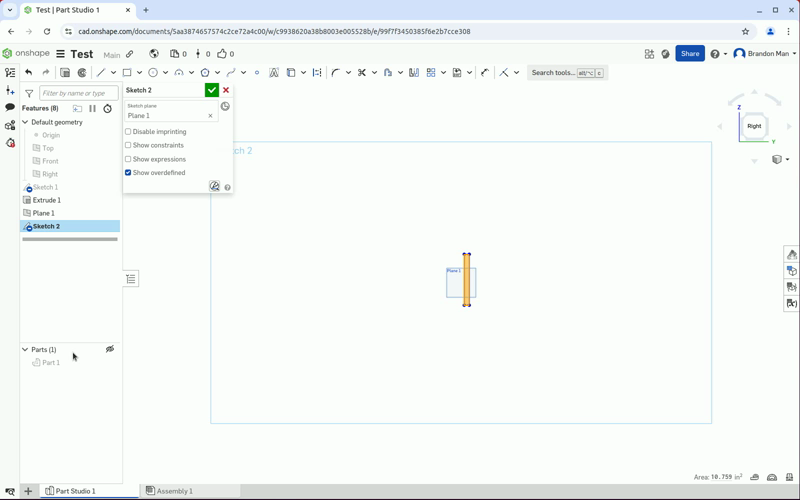
key(shift+e)
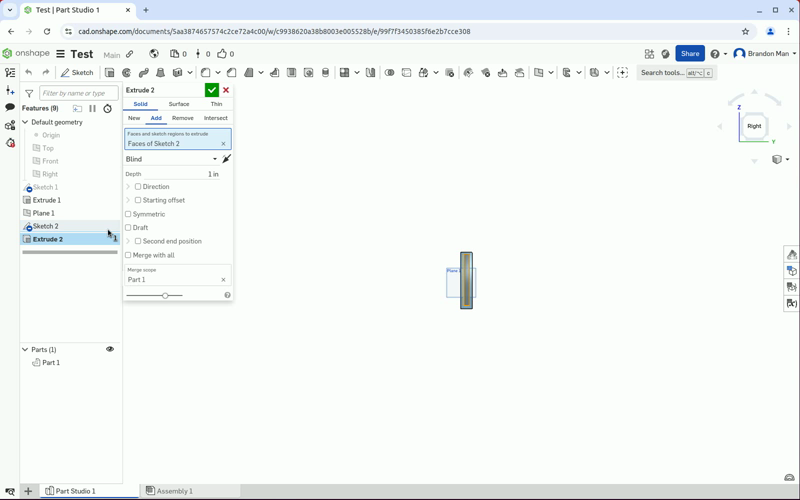
mouse_move(143, 106)
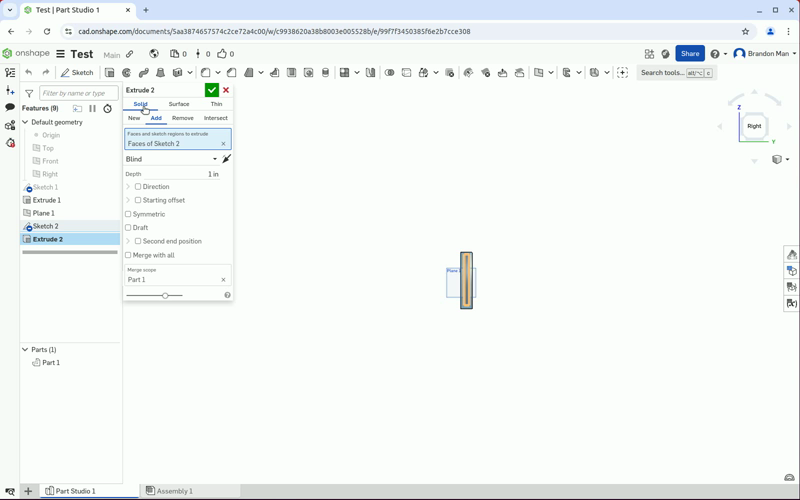
click(143, 106)
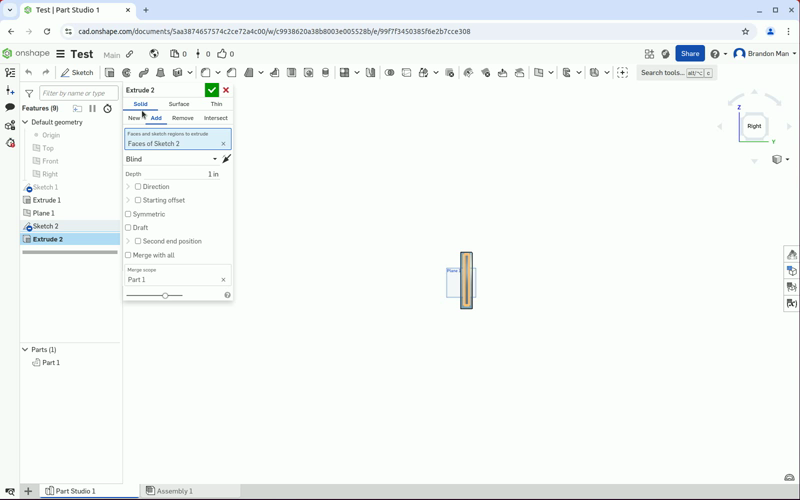
mouse_move(137, 120)
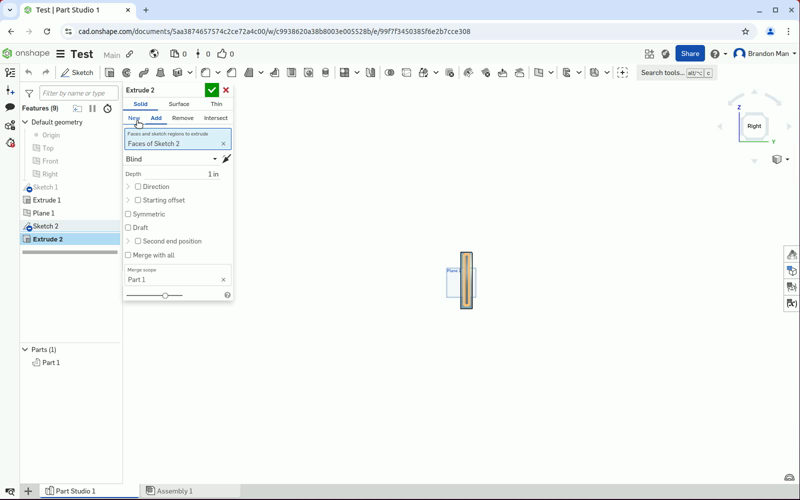
click(137, 120)
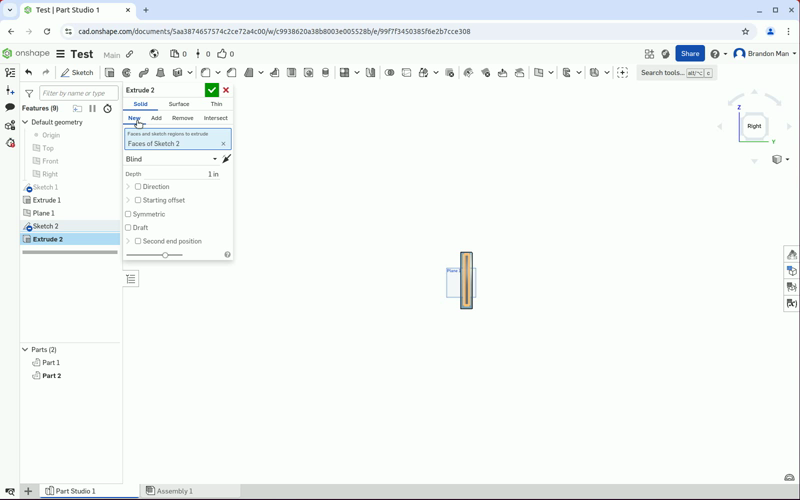
key(tab, 4)
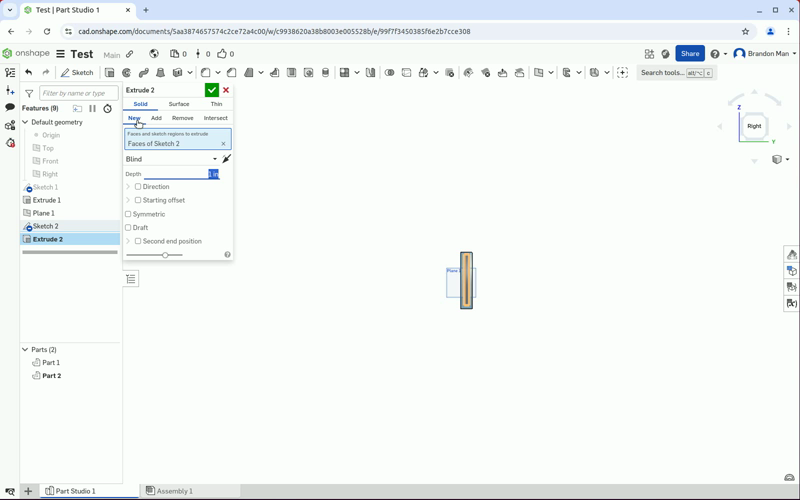
text(3.851)
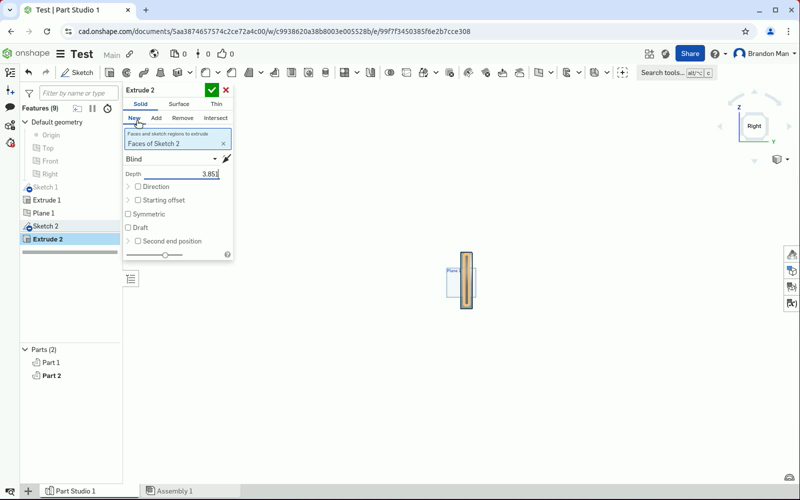
key(enter)
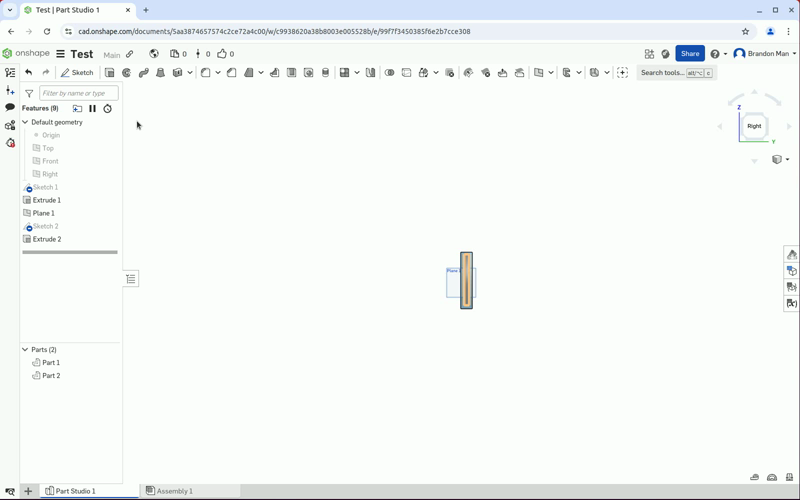
key(shift+h)
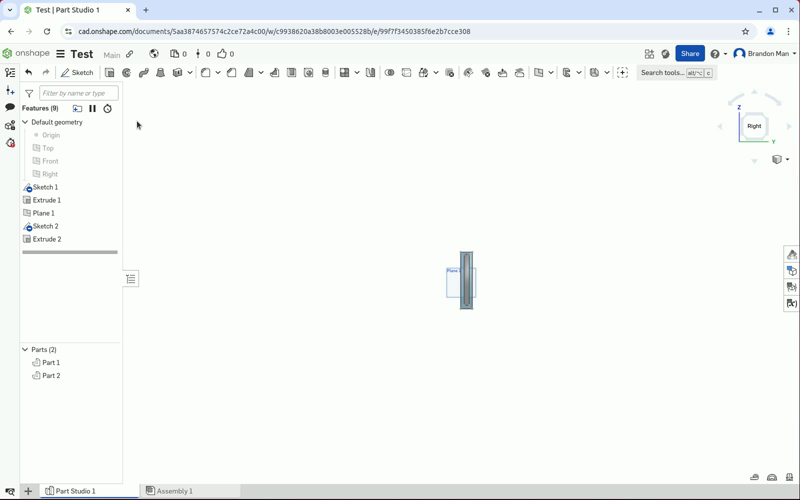
key(shift+h)
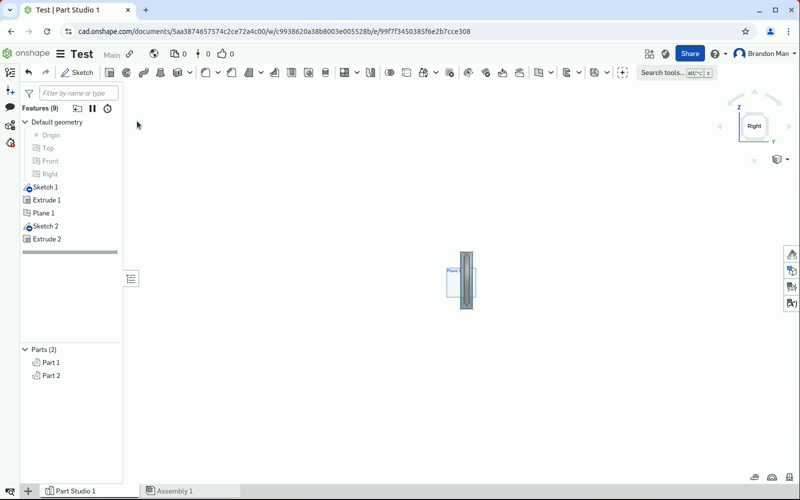
key(shift+7)
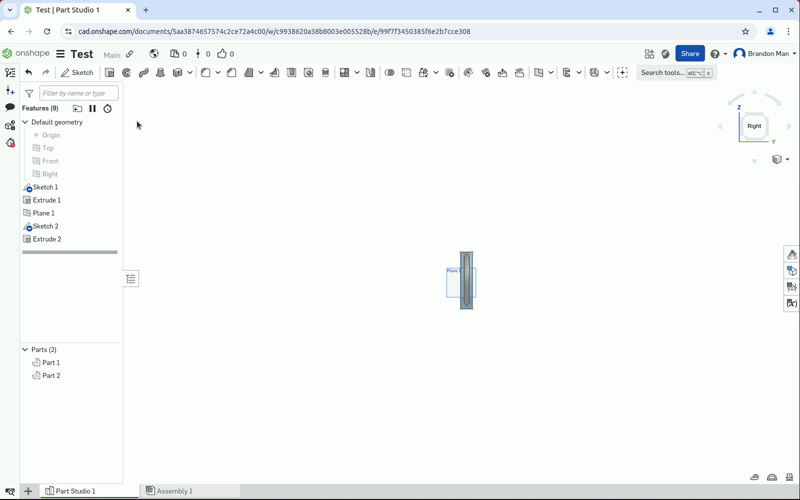
key(right, 2)
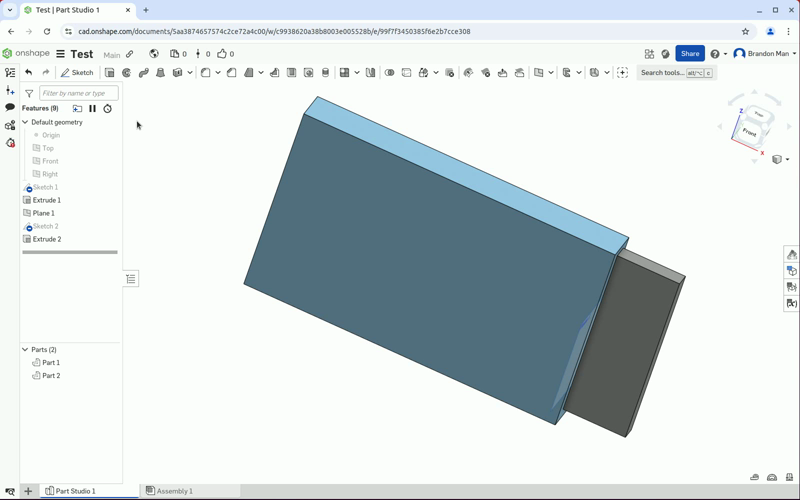
key(down, 2)
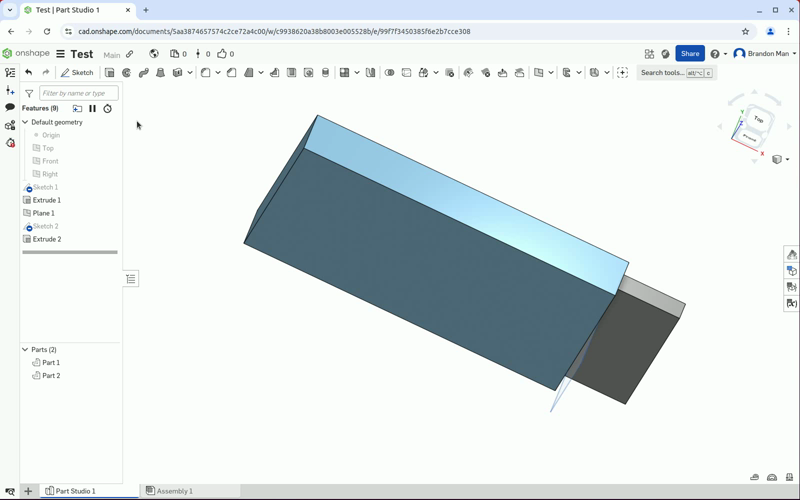
key(up, 2)
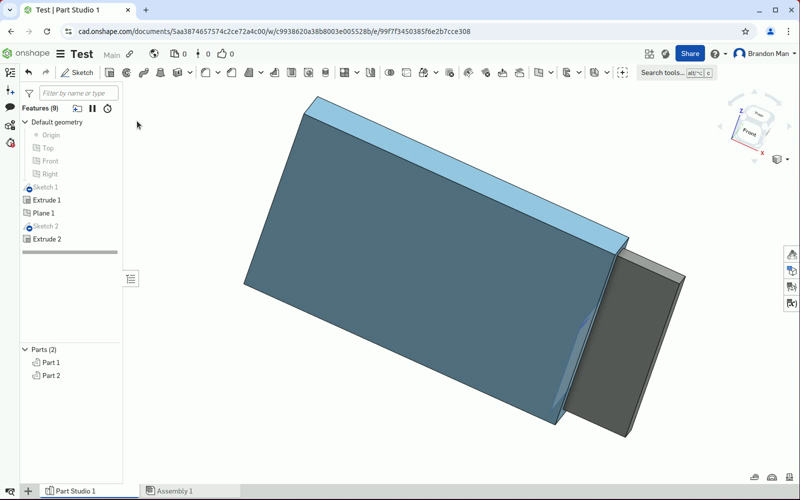
key(left, 2)
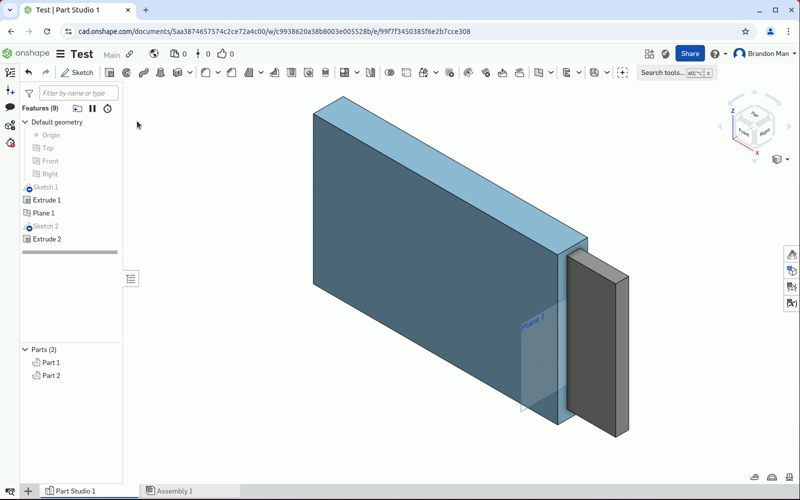
mouse_move(73, 189)
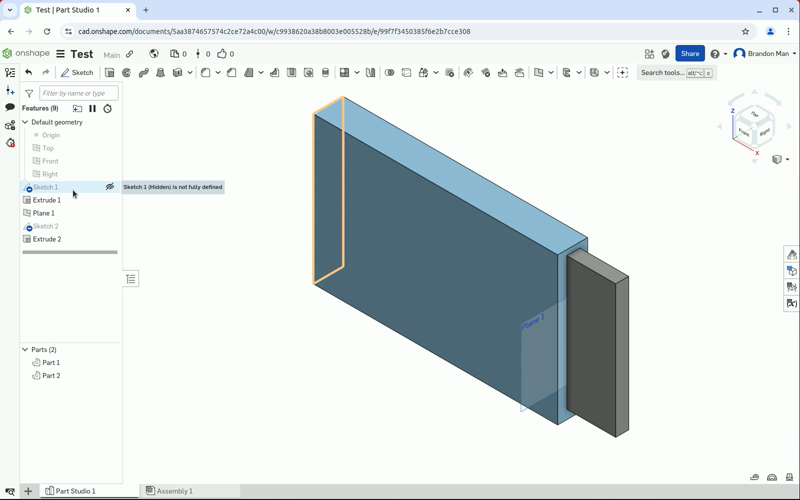
click(73, 189)